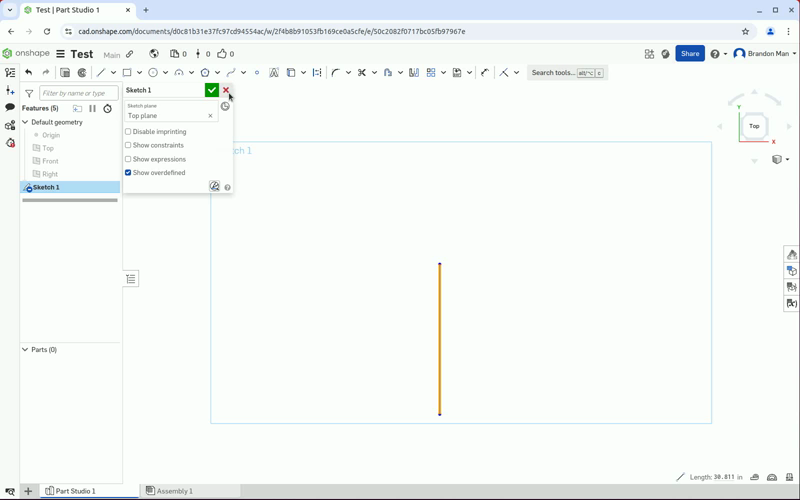
key(shift+h)
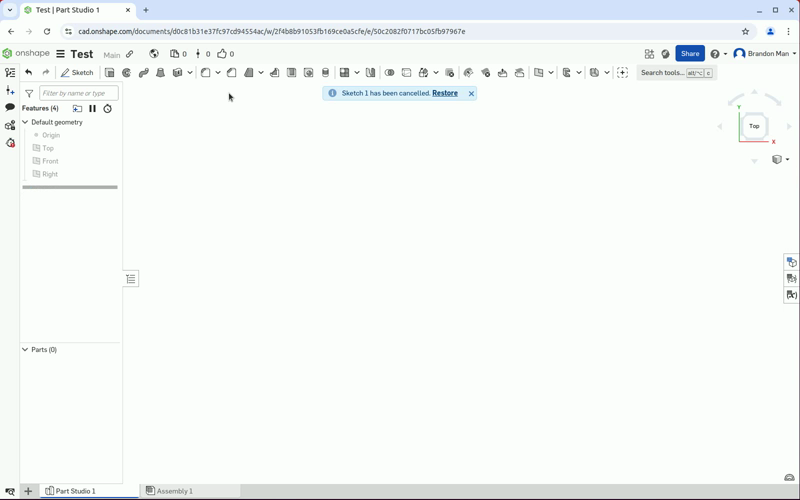
mouse_move(73, 352)
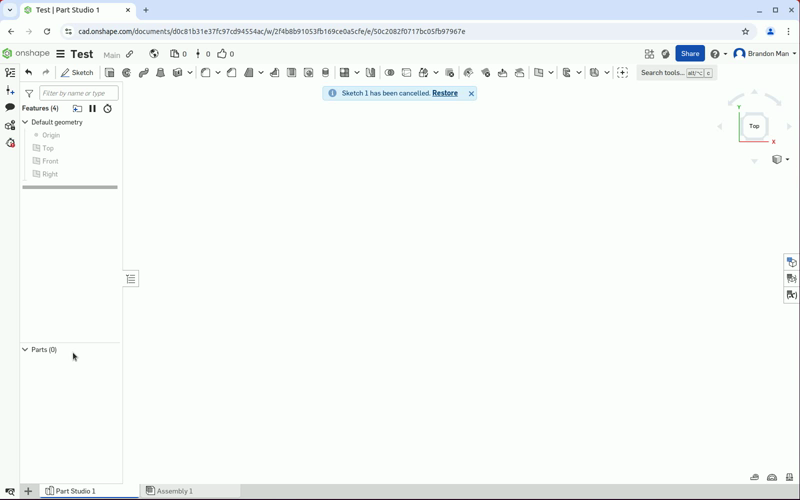
key(y)
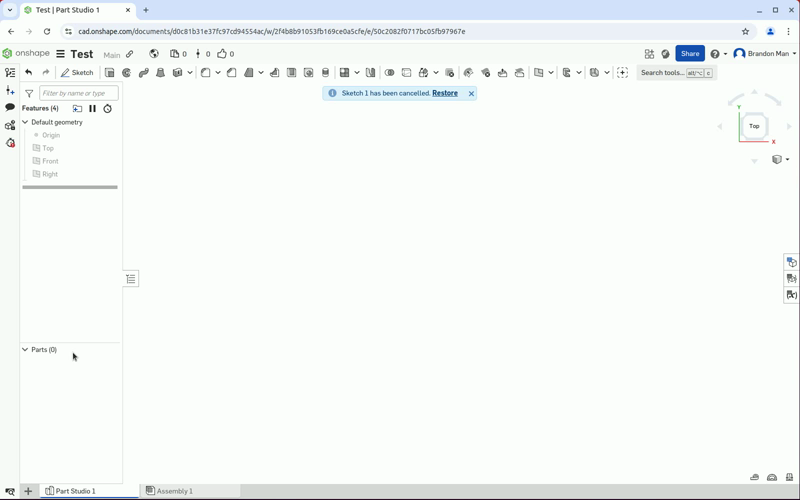
key(shift+p)
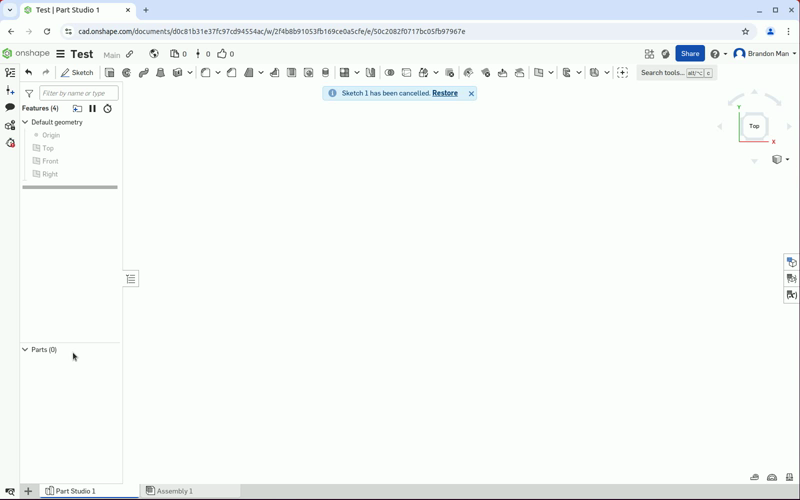
key(space)
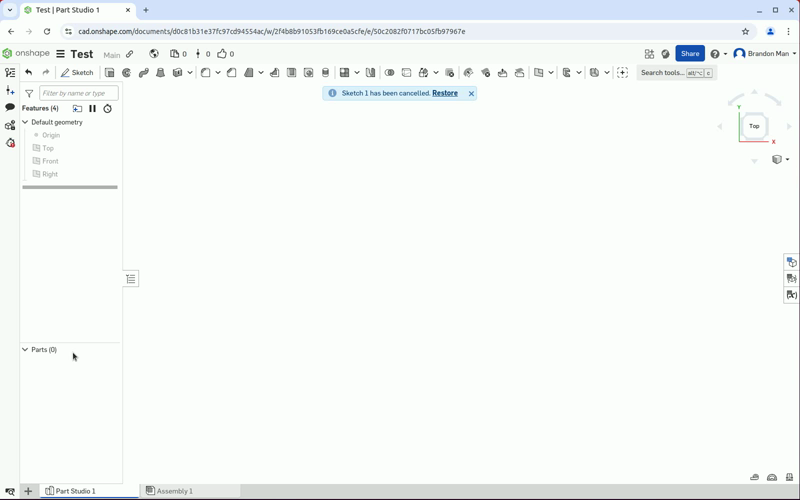
key_down(shift)
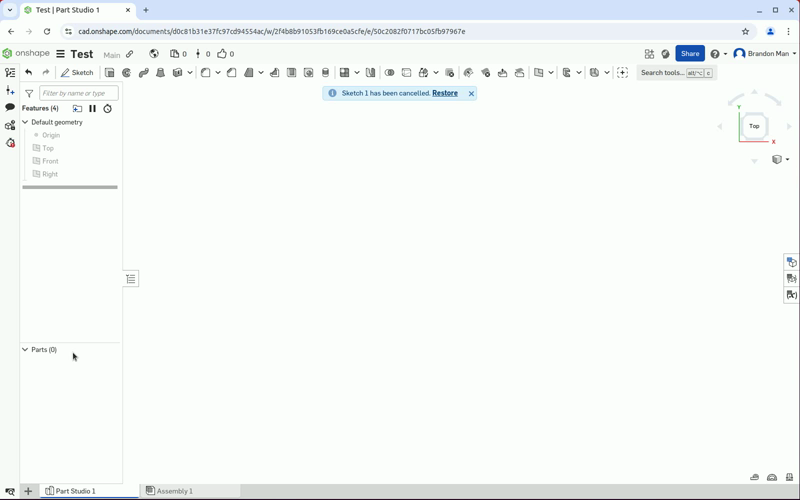
key(up)
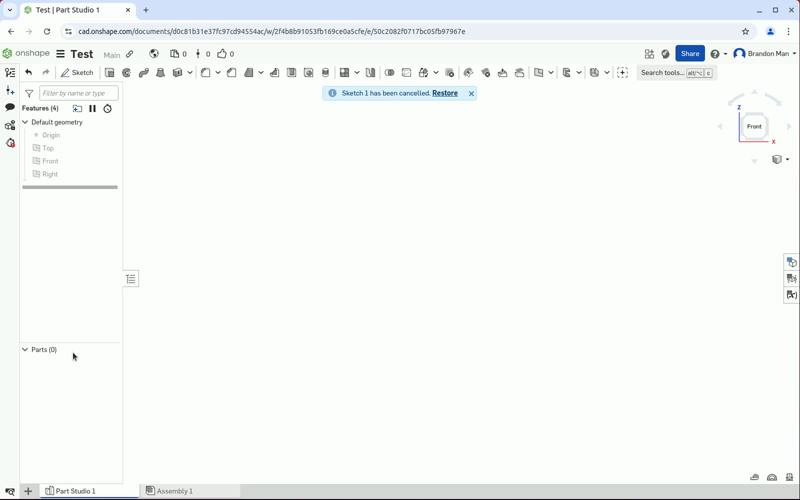
key_up(shift)
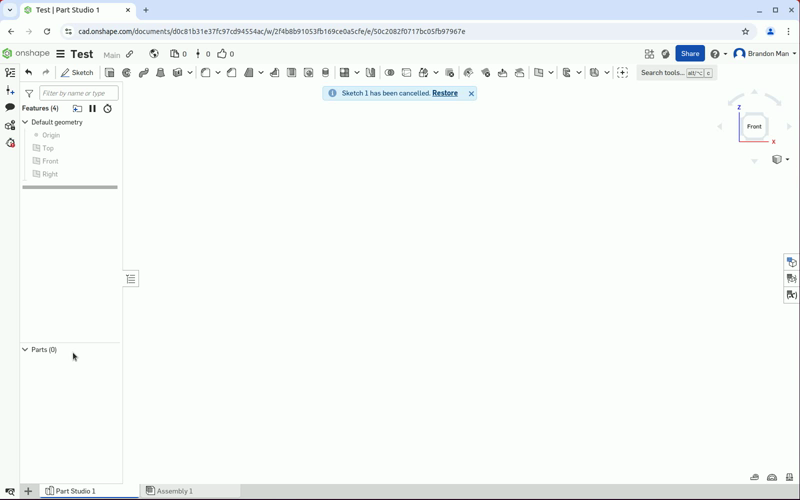
mouse_move(73, 352)
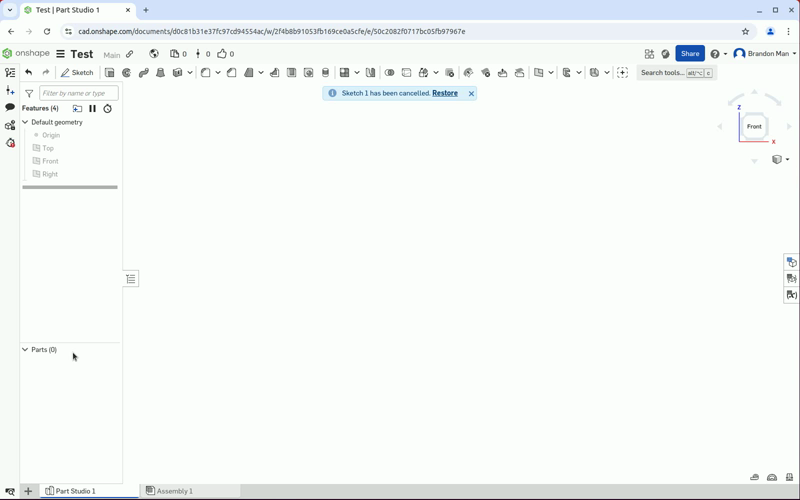
key(shift+y)
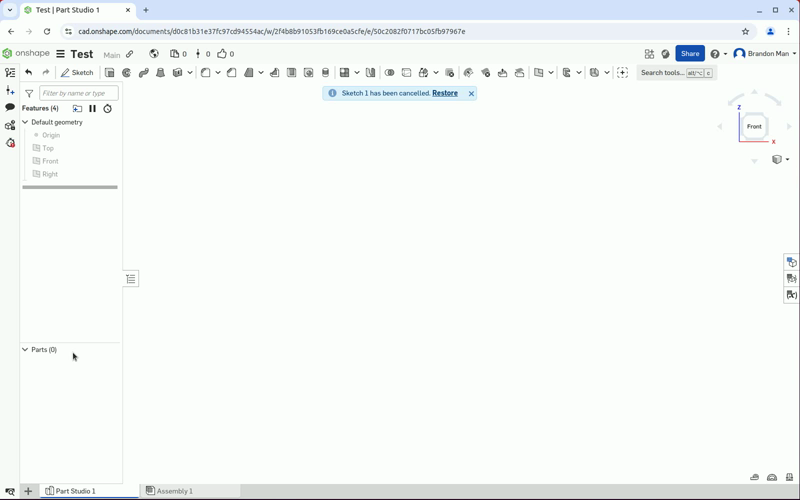
key(shift+s)
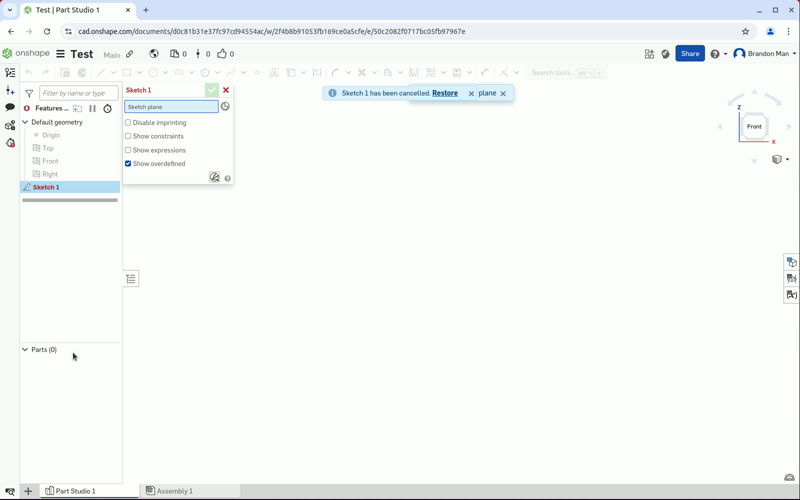
mouse_move(73, 163)
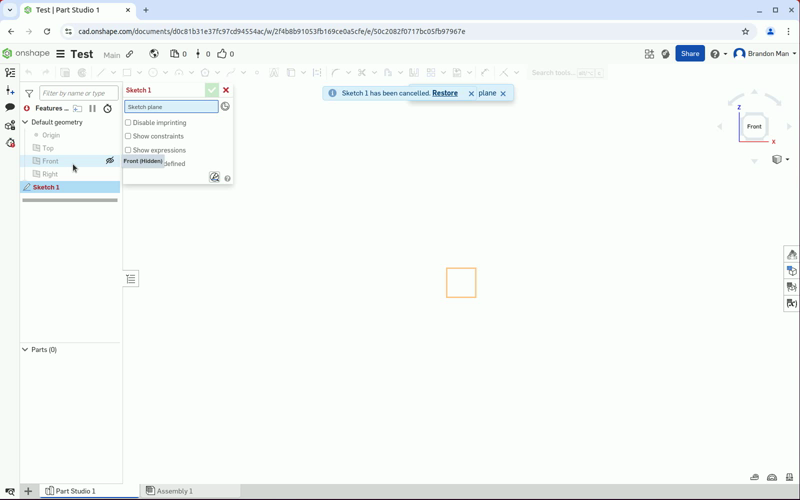
click(73, 163)
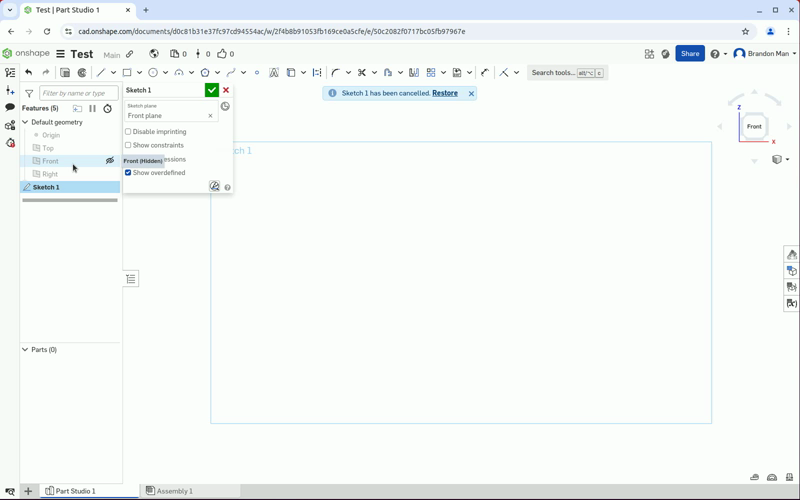
mouse_move(73, 352)
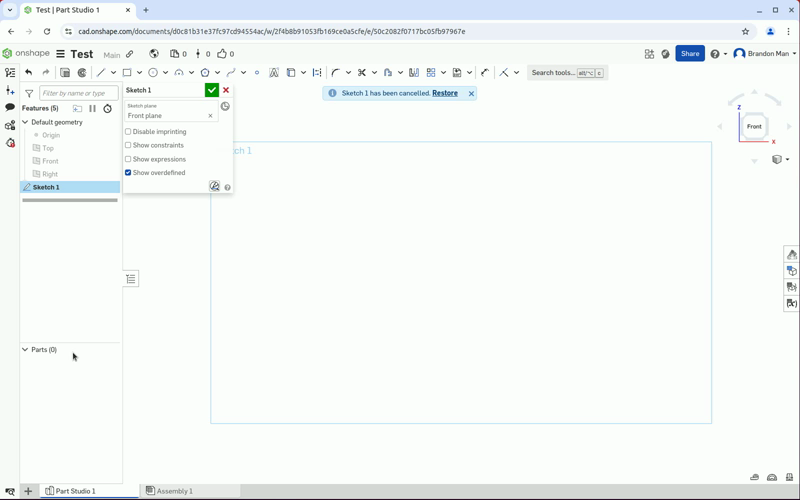
key(y)
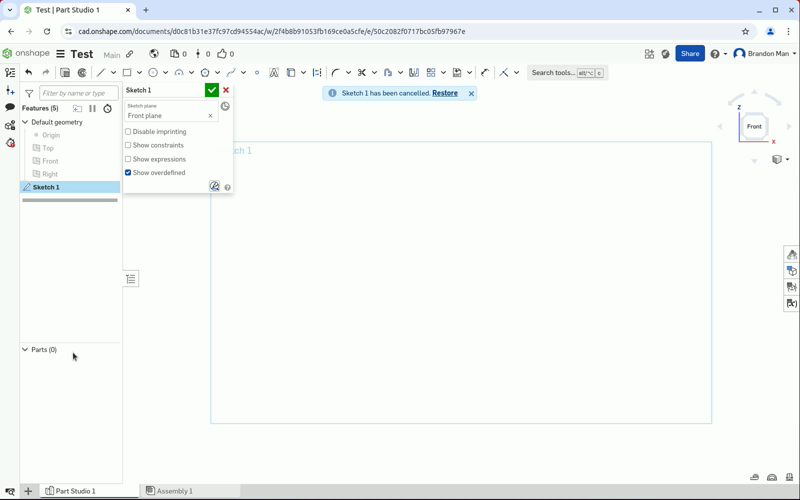
key(l)
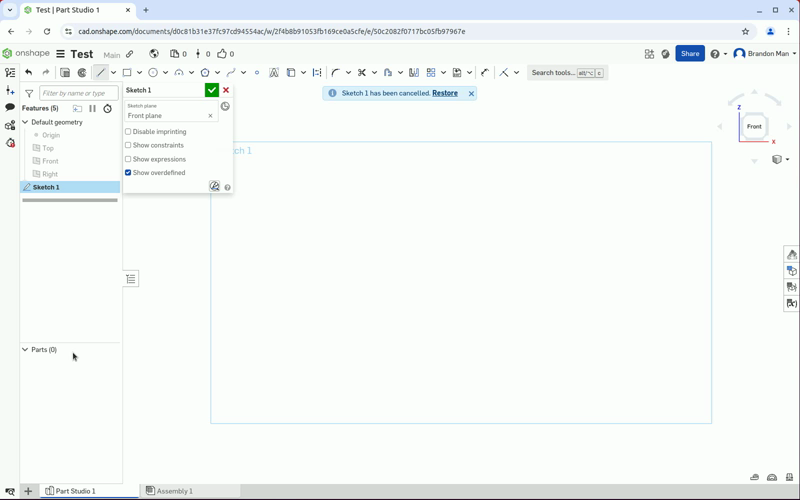
key_down(shift)
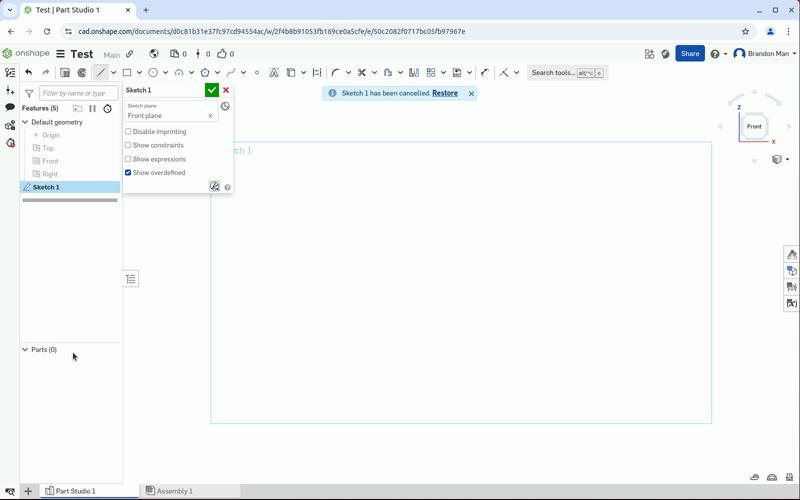
mouse_move(392, 395)
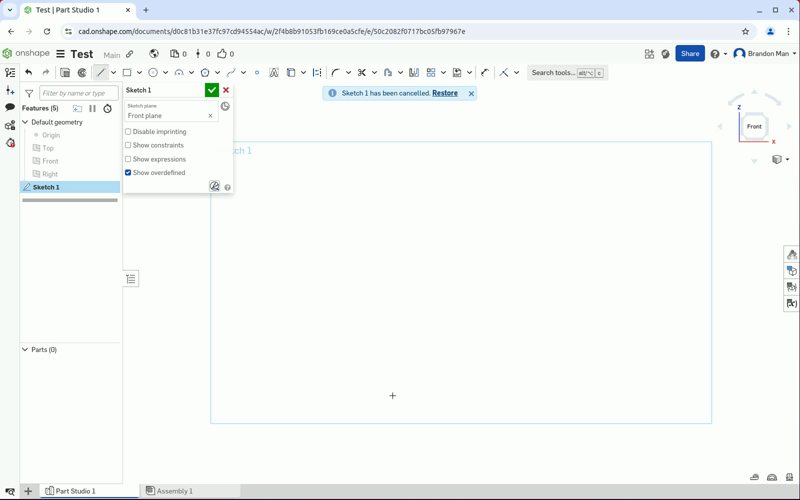
click(392, 395)
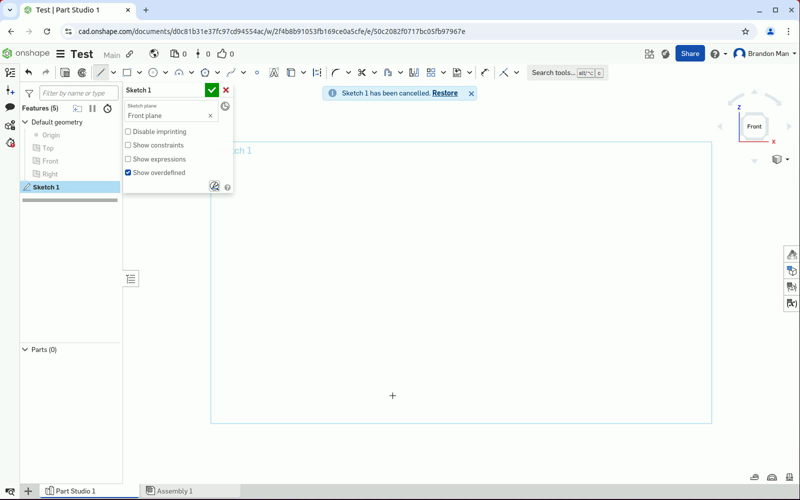
key_up(shift)
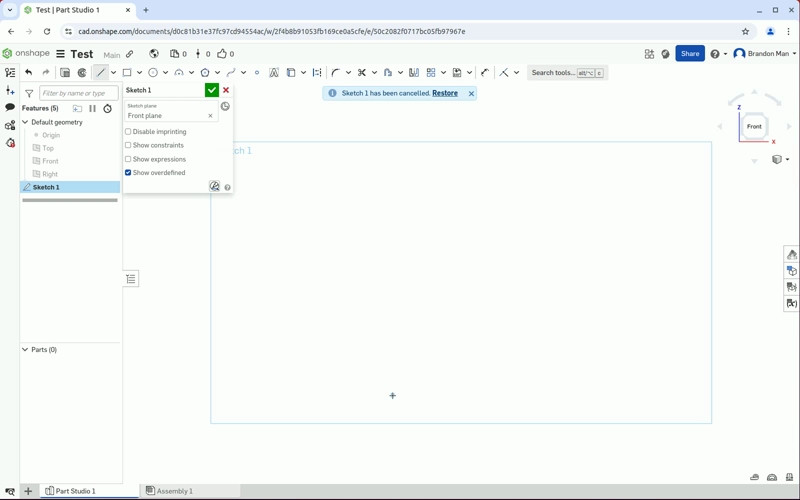
key_down(shift)
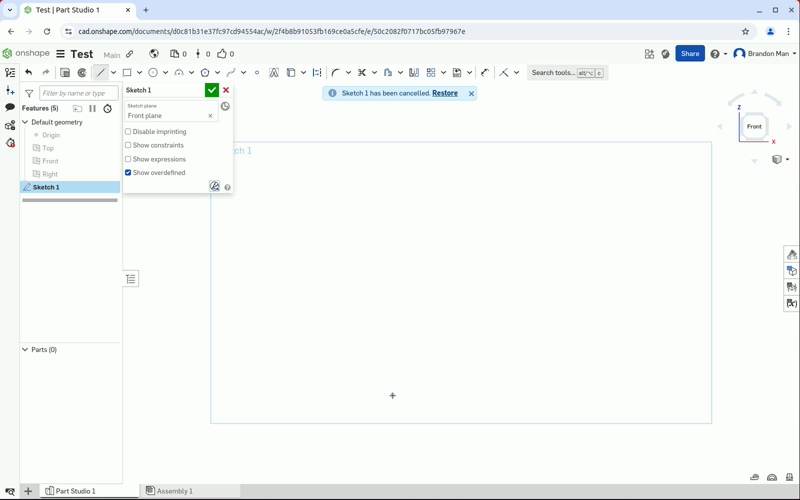
mouse_move(527, 395)
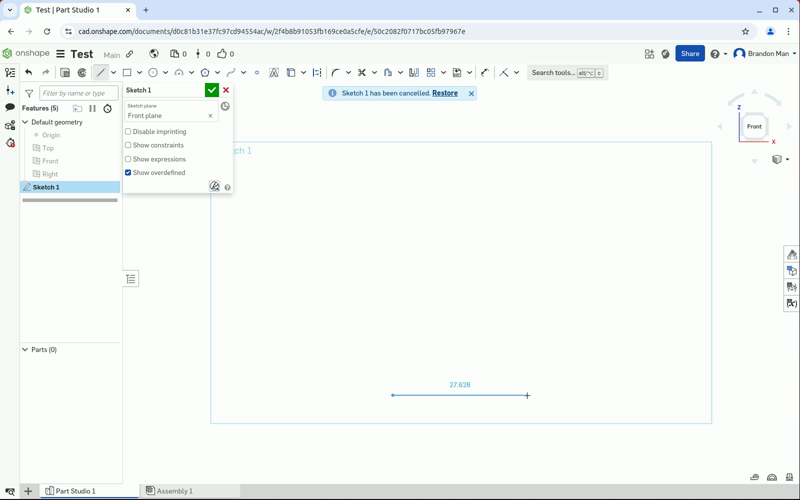
click(527, 395)
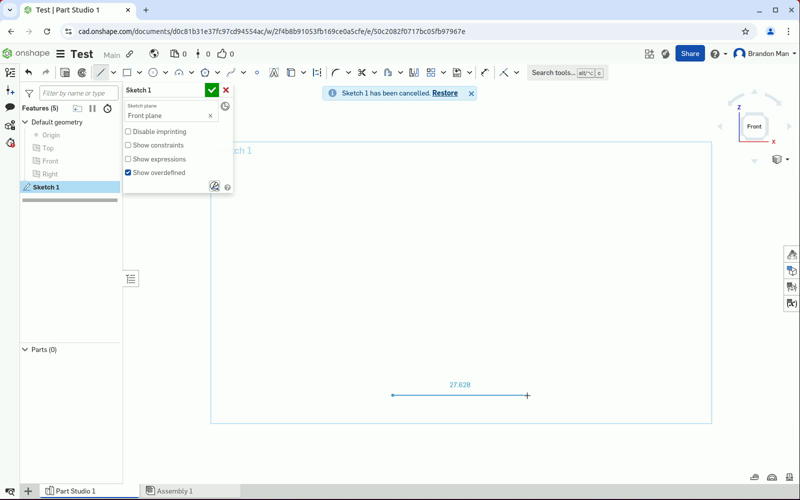
key_up(shift)
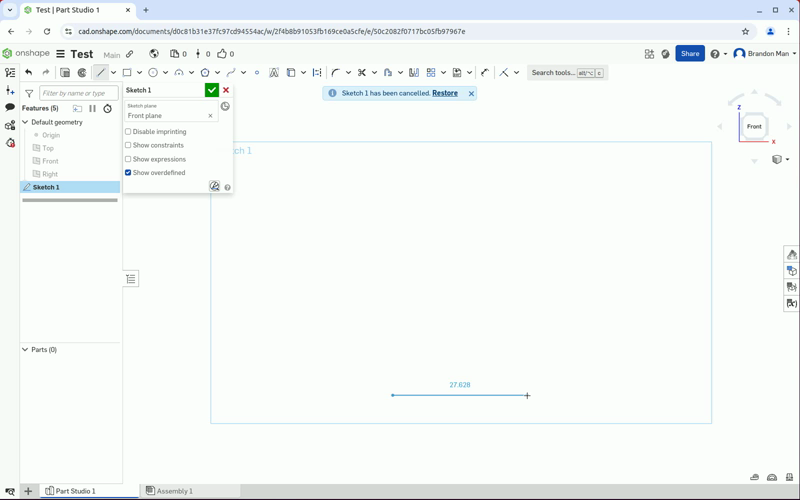
key_down(shift)
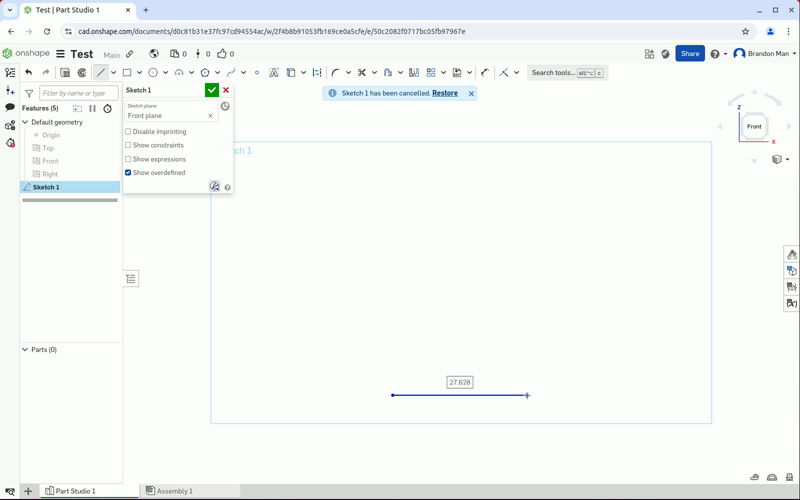
mouse_move(527, 171)
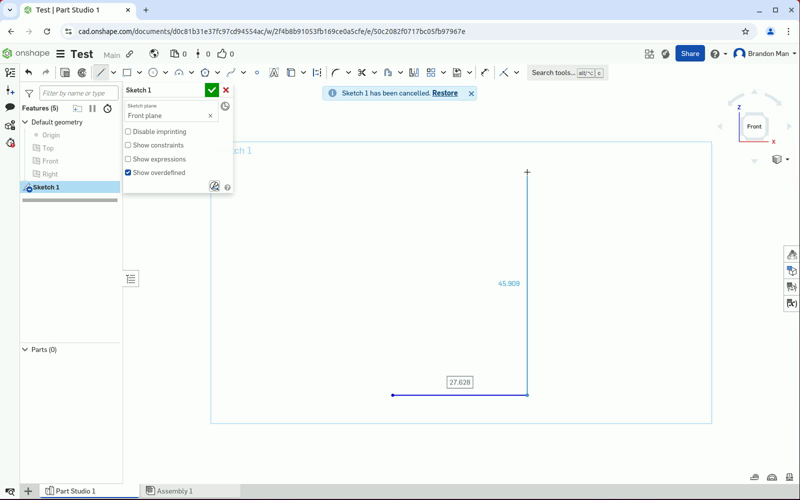
click(527, 171)
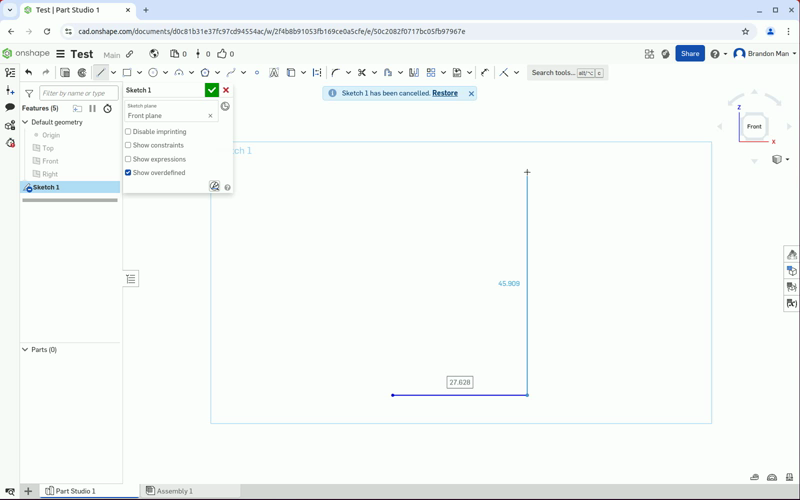
key_up(shift)
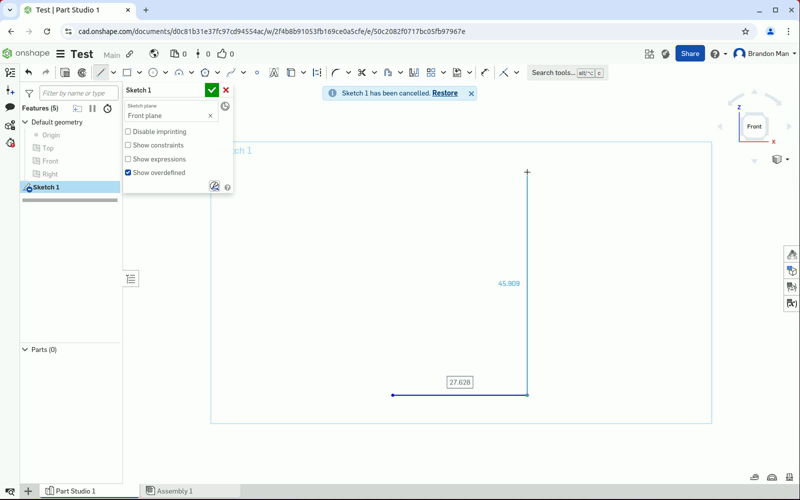
key_down(shift)
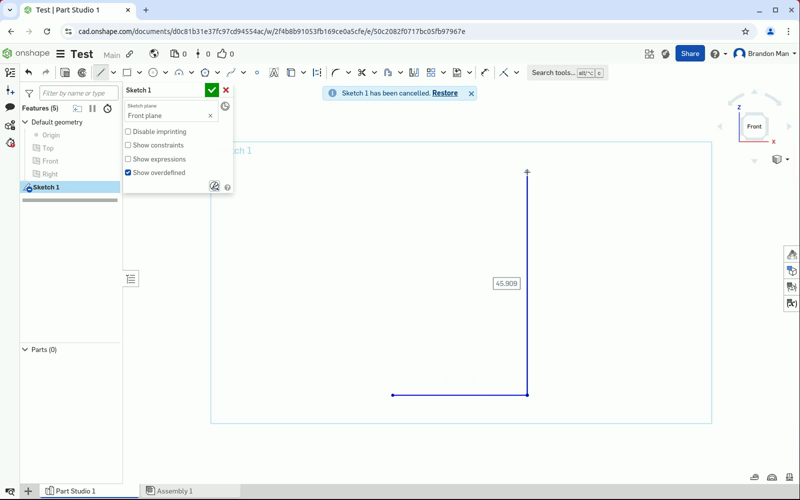
mouse_move(392, 171)
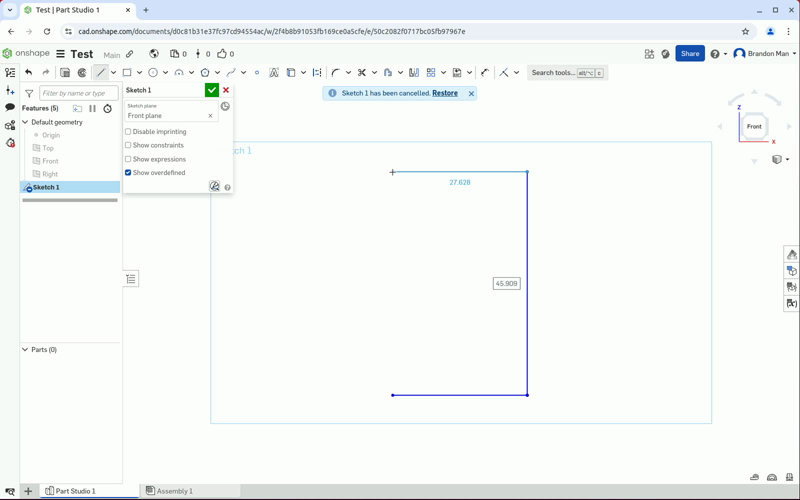
click(392, 171)
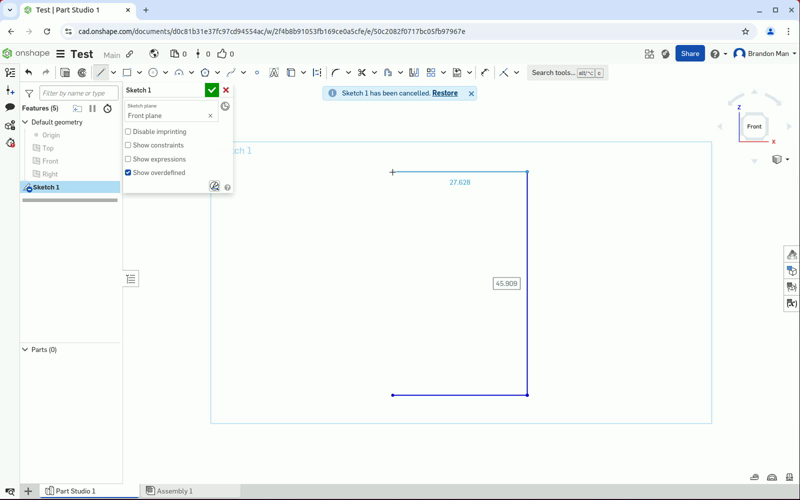
key_up(shift)
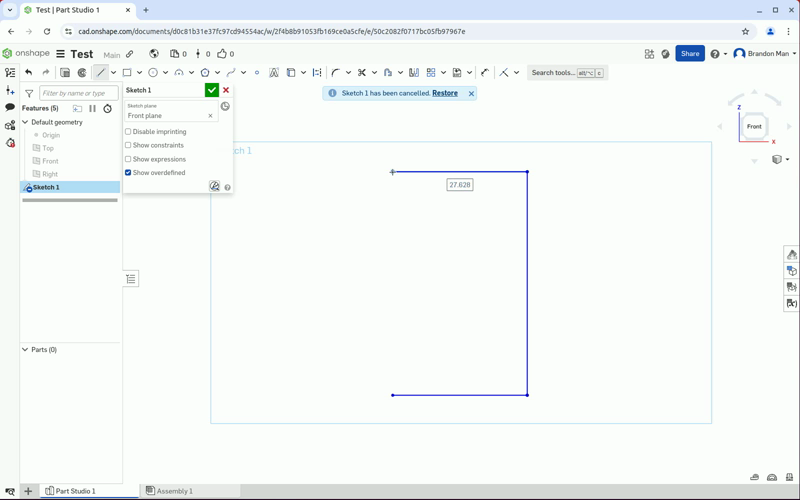
key_down(shift)
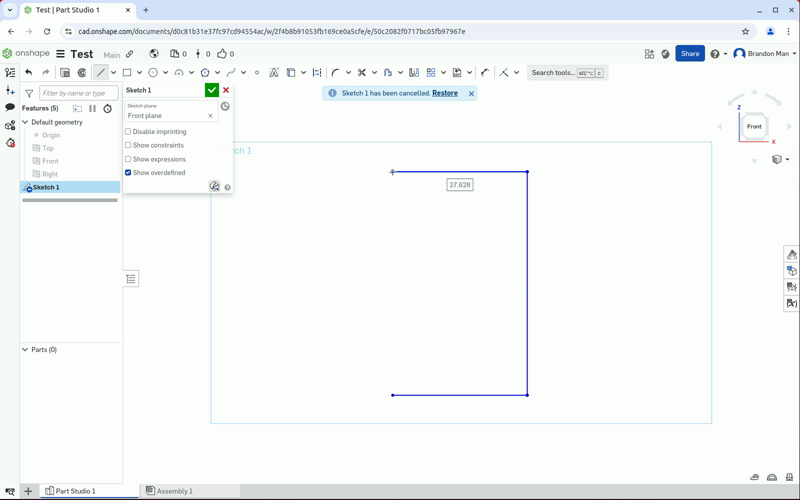
mouse_move(392, 242)
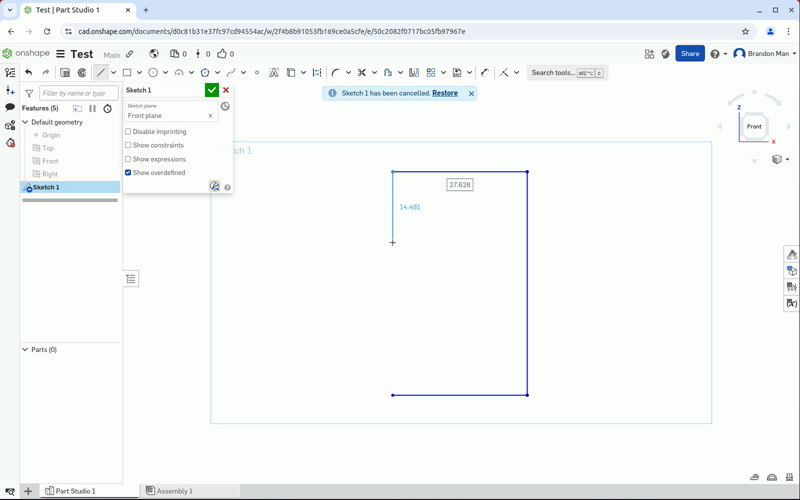
click(392, 242)
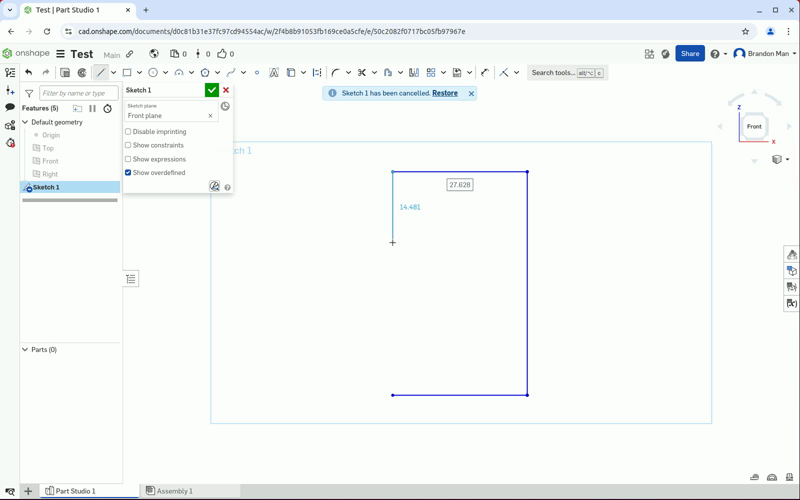
key_up(shift)
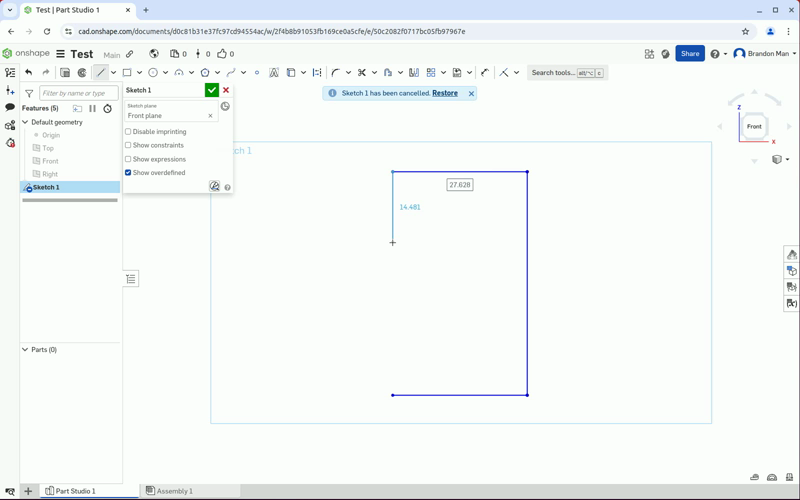
key_down(shift)
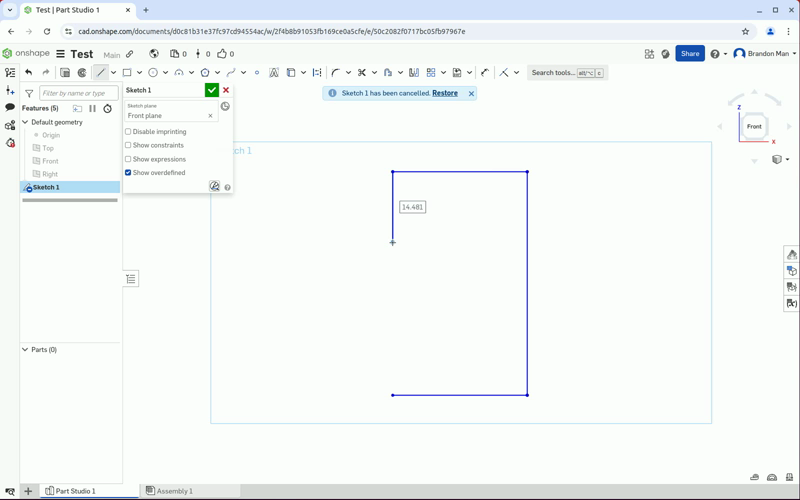
mouse_move(437, 282)
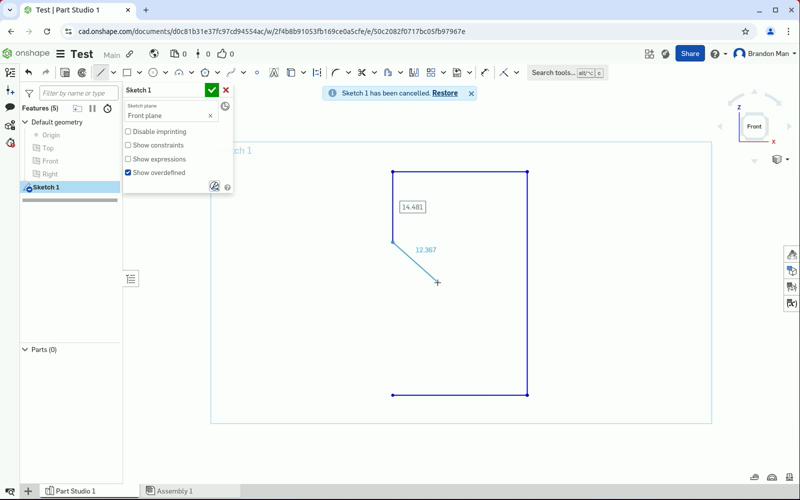
click(437, 282)
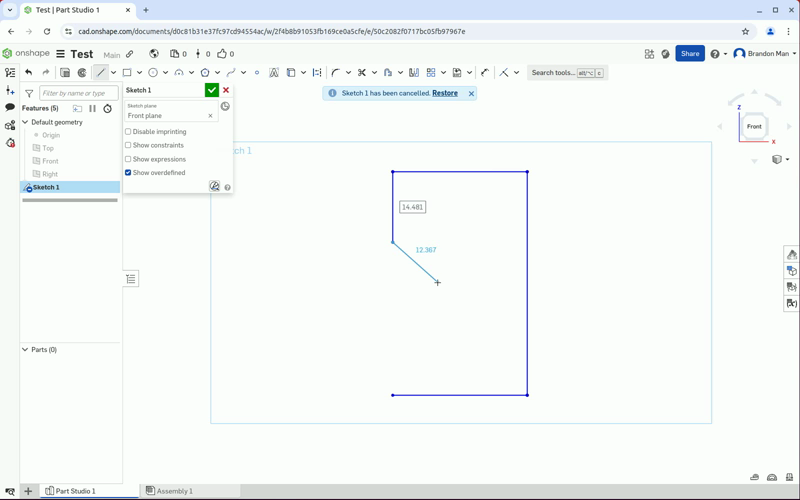
key_up(shift)
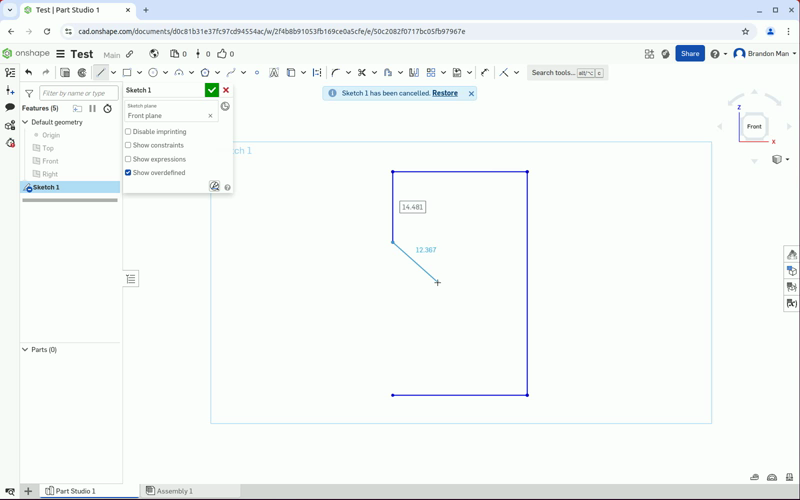
key_down(shift)
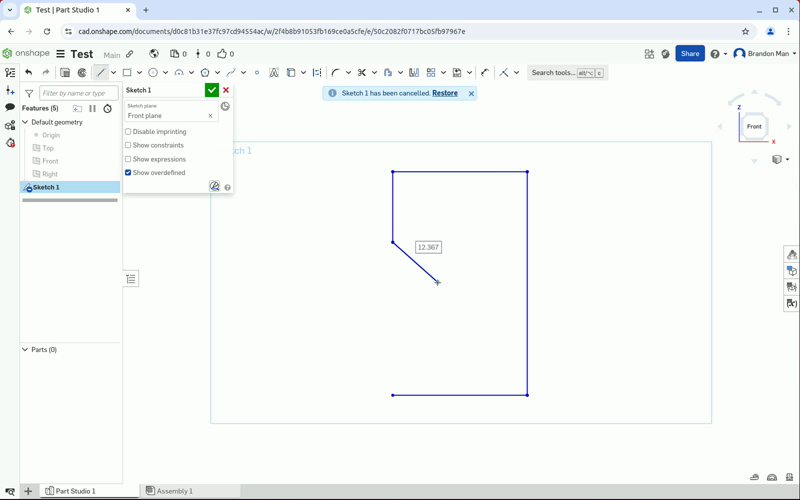
mouse_move(392, 324)
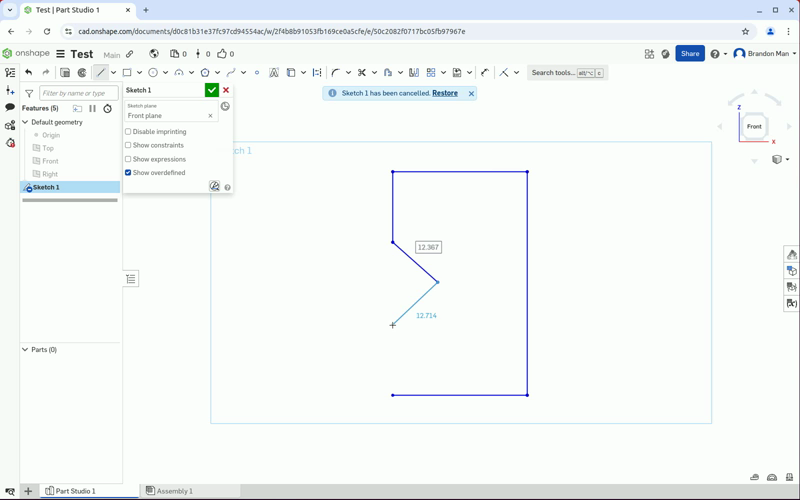
click(392, 324)
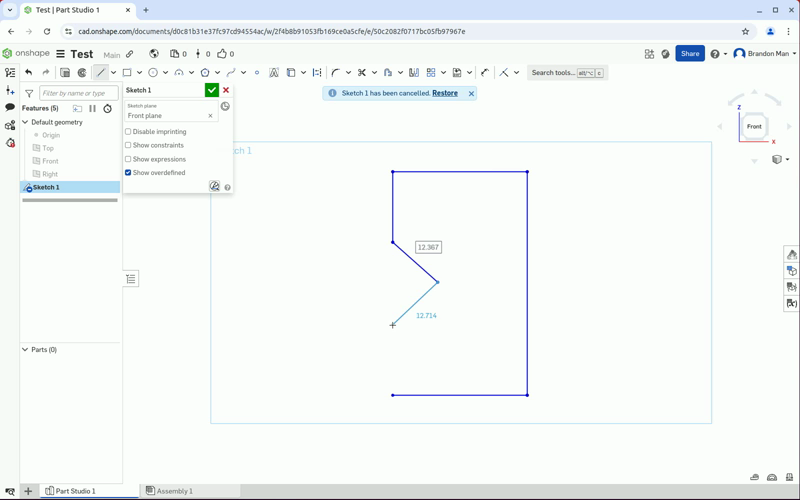
key_up(shift)
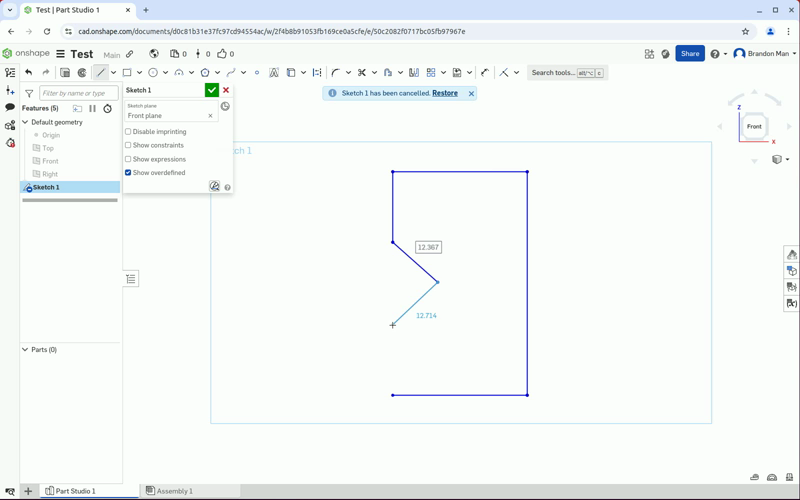
key_down(shift)
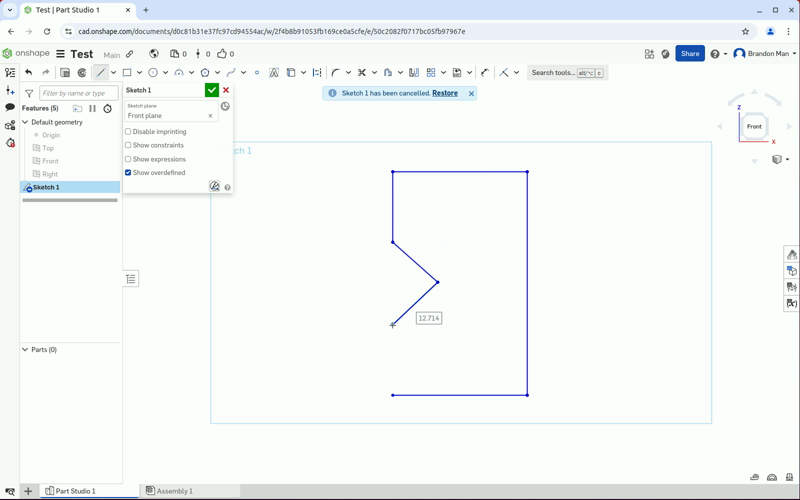
mouse_move(392, 395)
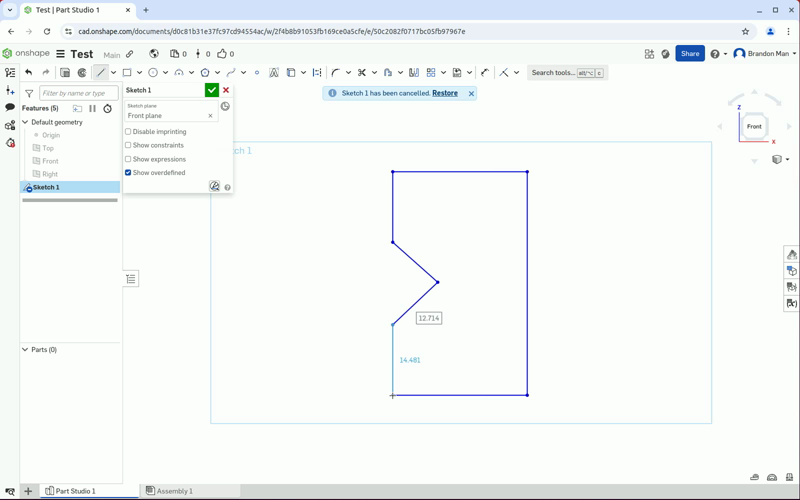
key_up(shift)
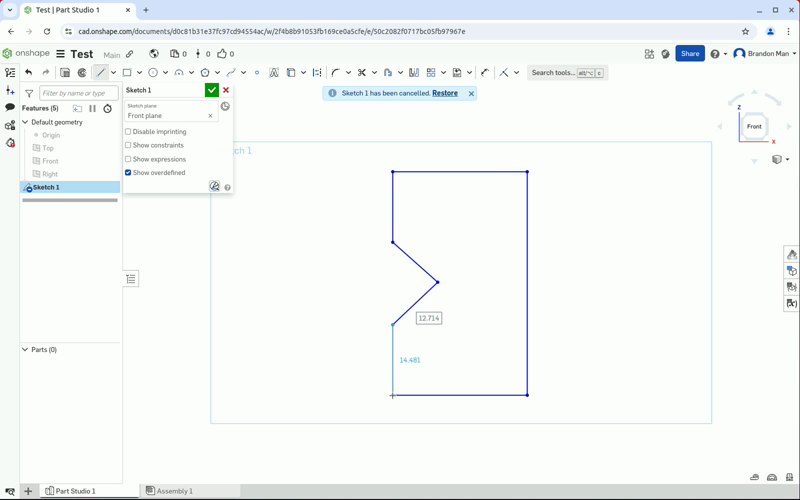
click(392, 395)
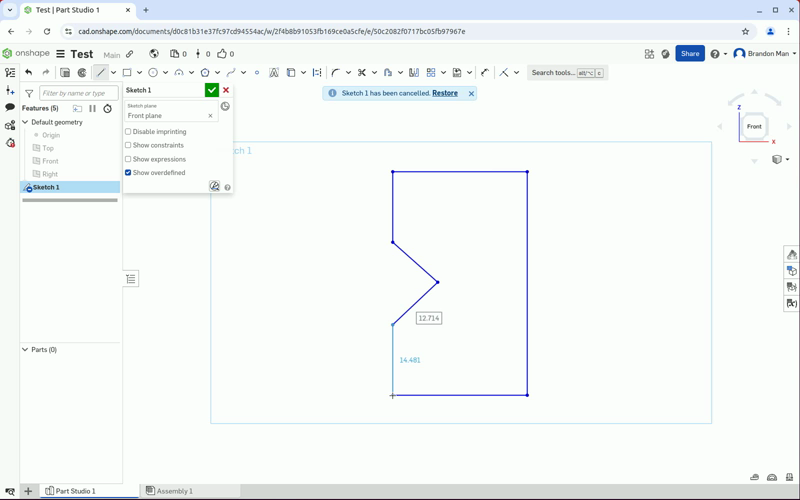
key(esc)
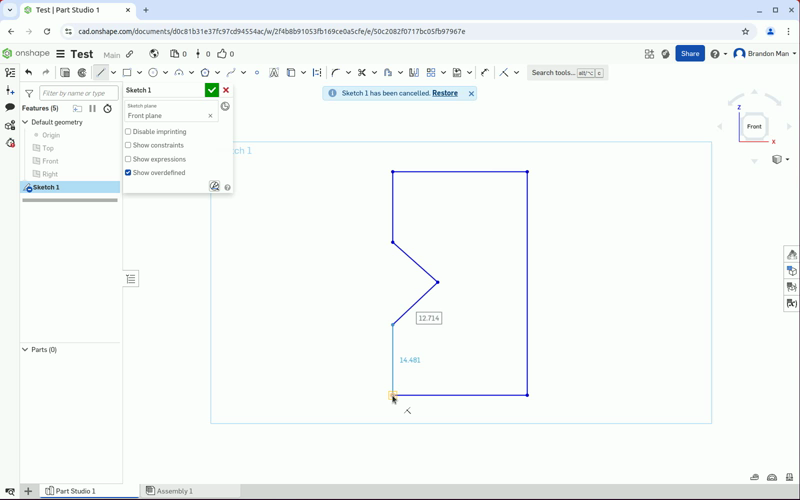
key(c)
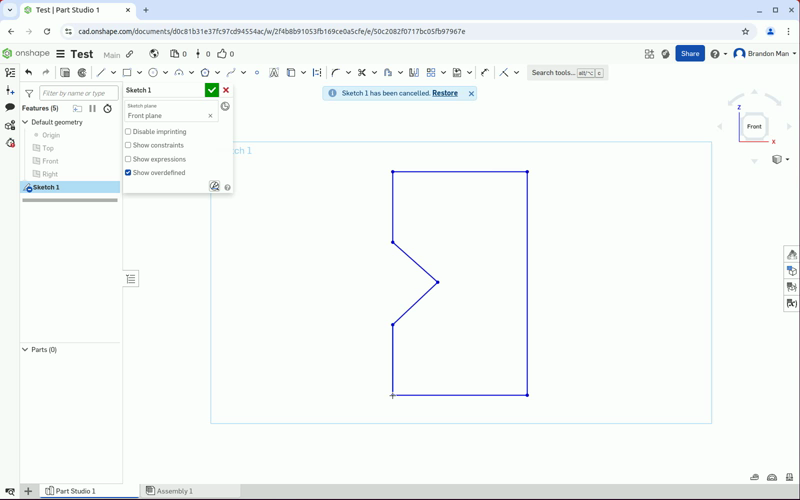
key_down(shift)
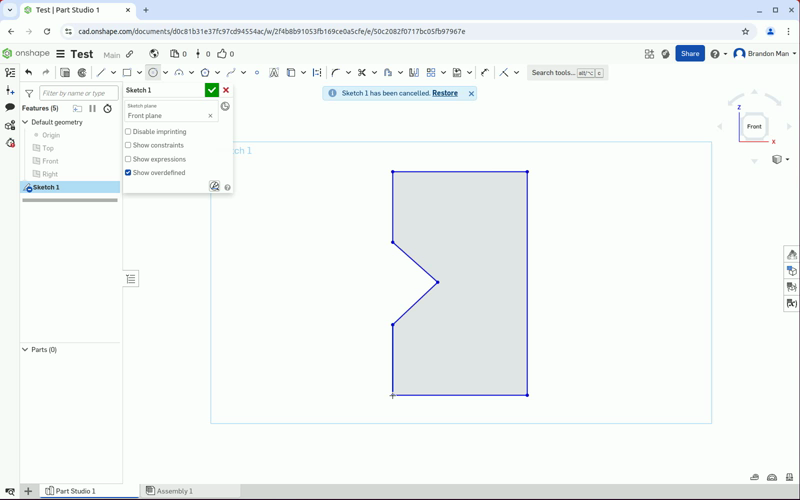
mouse_move(458, 350)
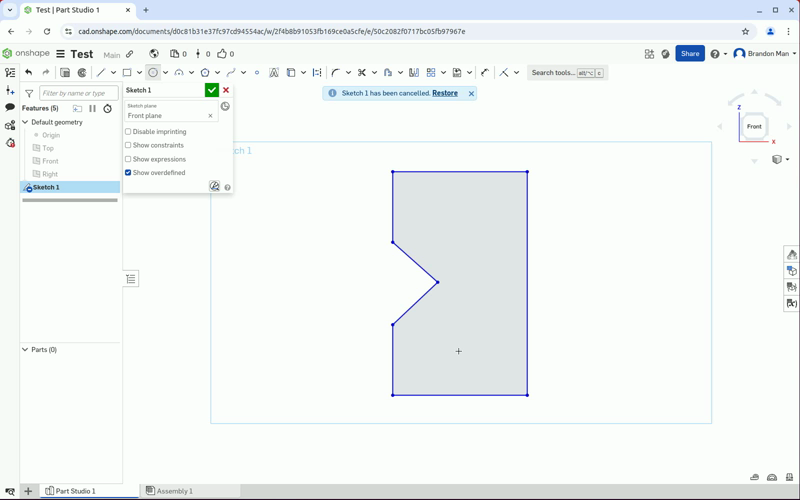
click(458, 350)
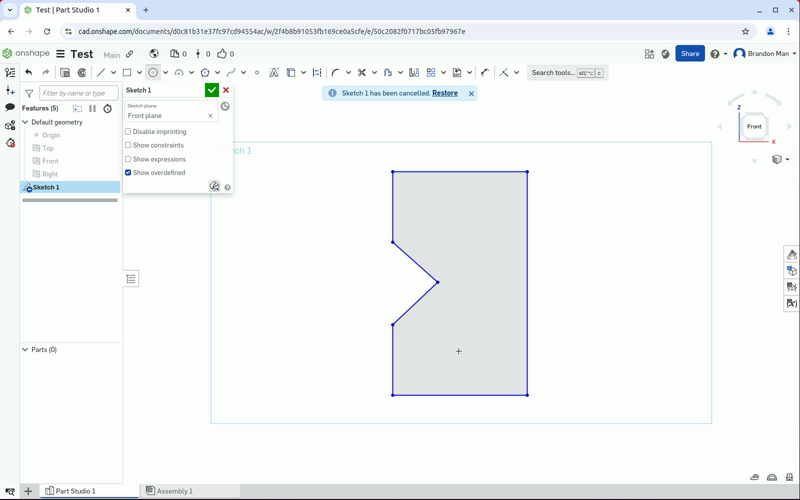
key_up(shift)
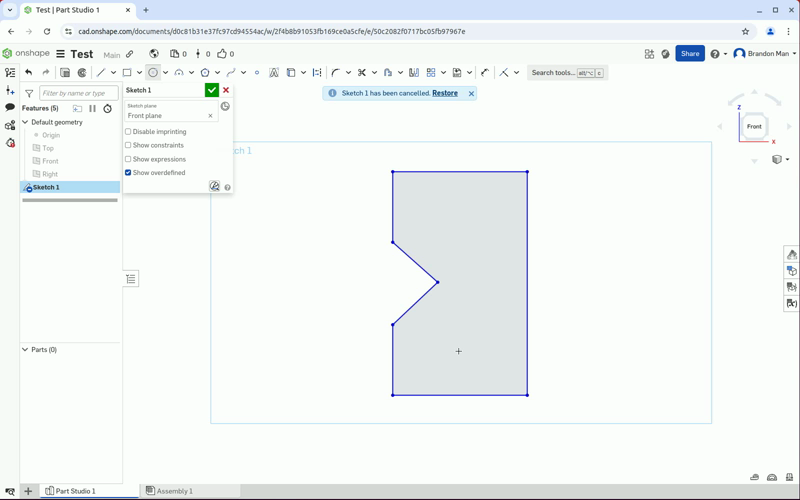
mouse_move(482, 350)
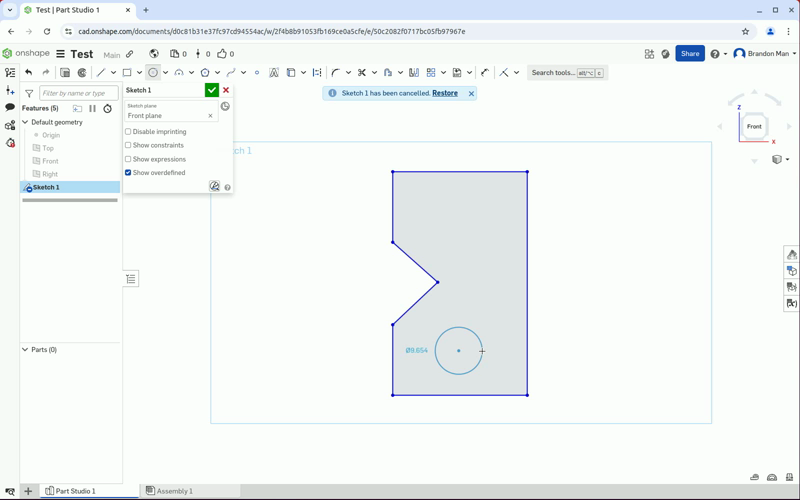
click(482, 350)
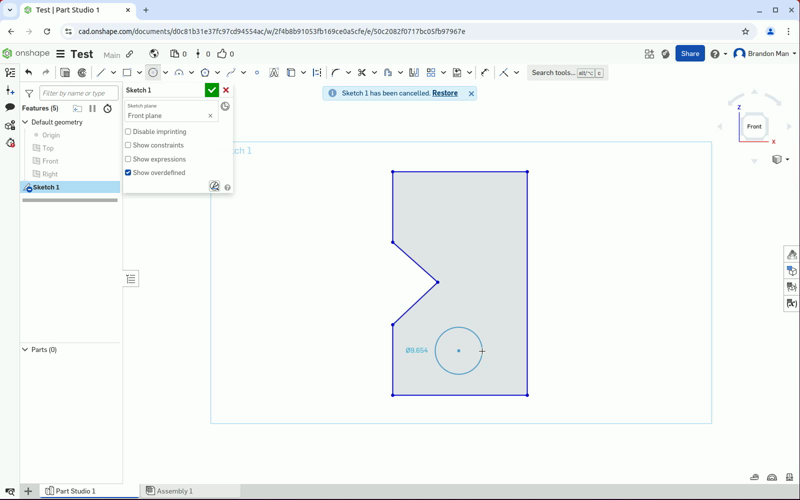
key(esc)
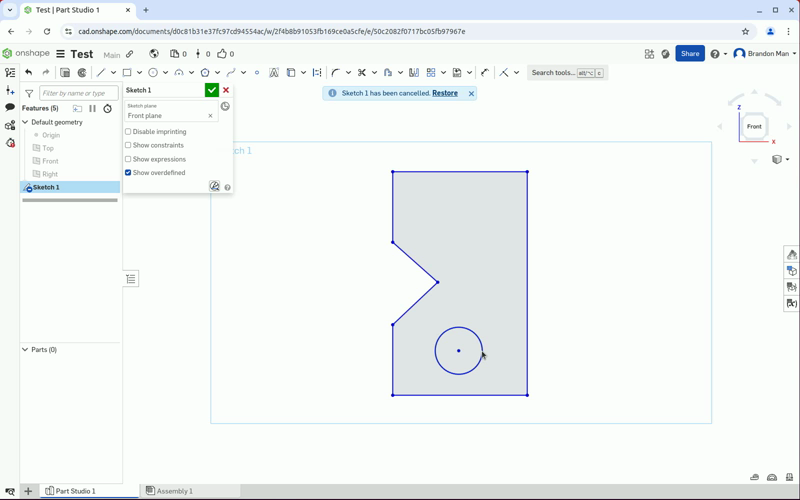
key(c)
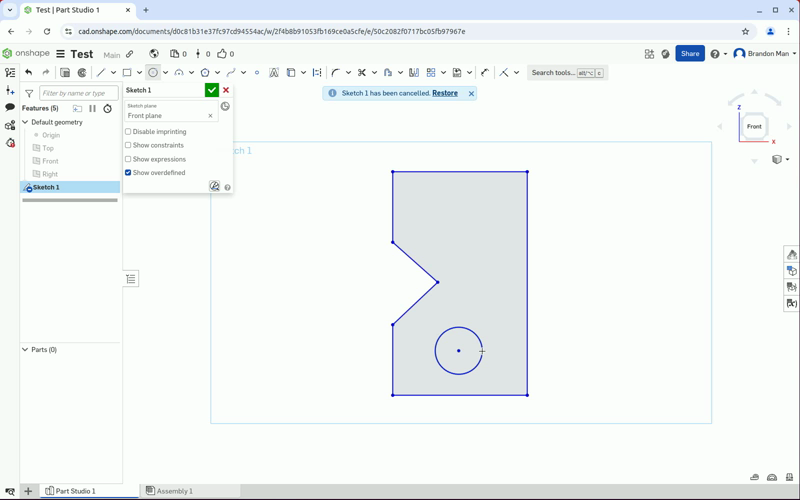
key_down(shift)
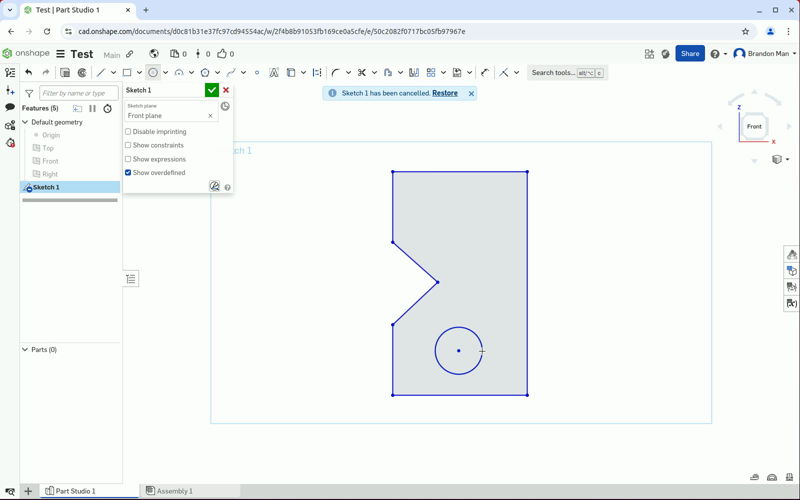
mouse_move(458, 216)
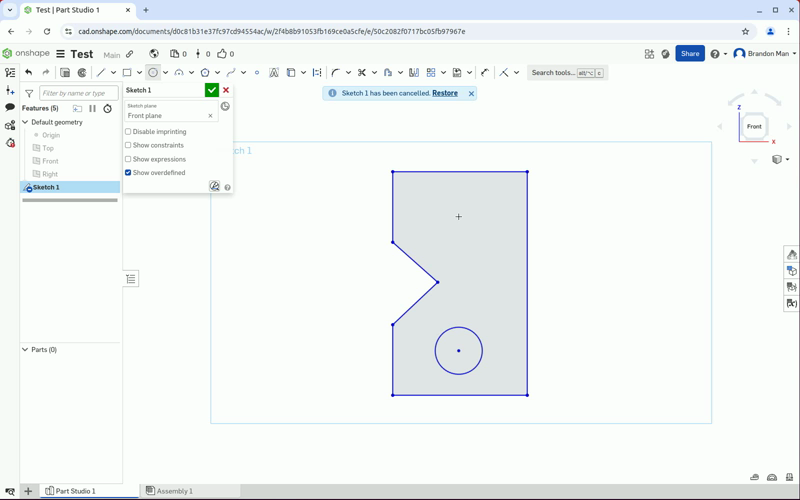
click(458, 216)
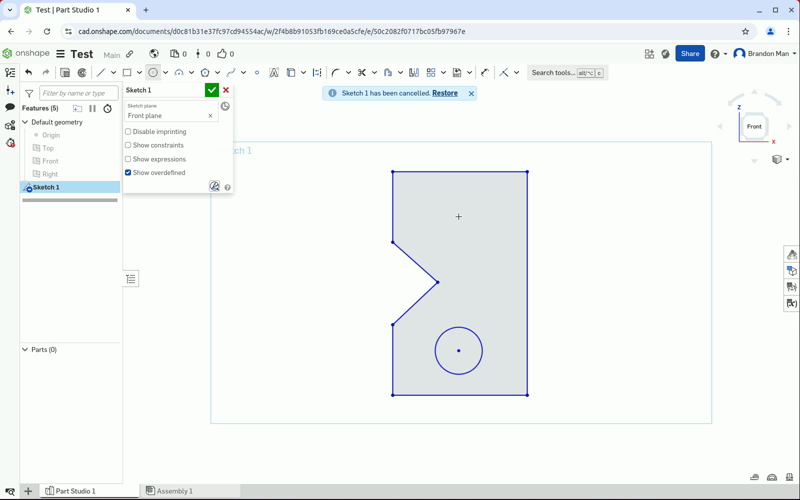
key_up(shift)
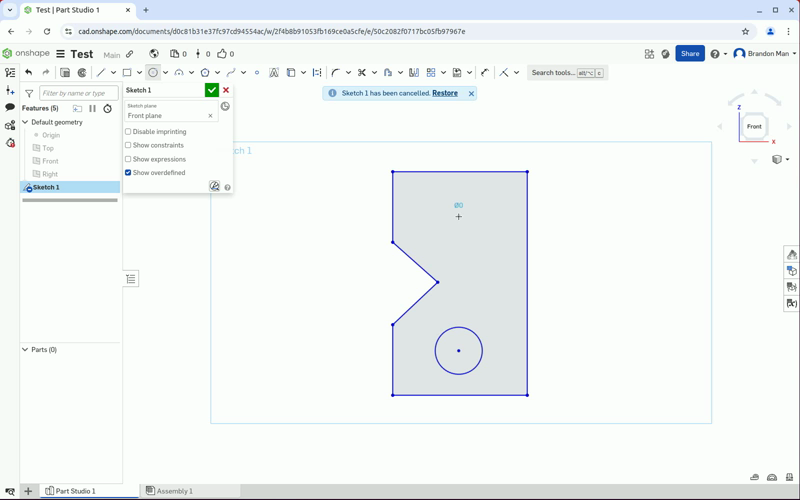
mouse_move(482, 216)
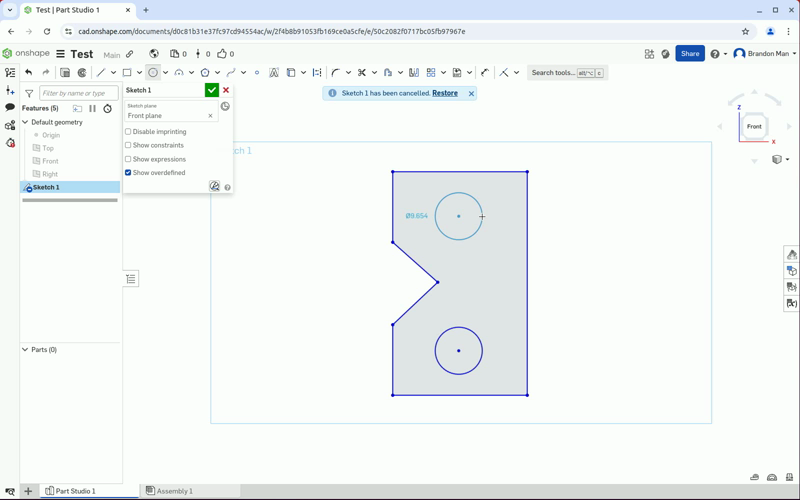
click(482, 216)
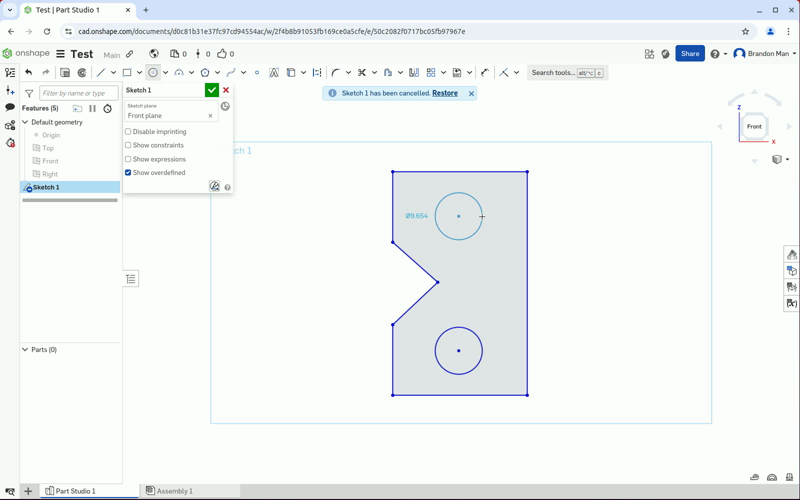
key(esc)
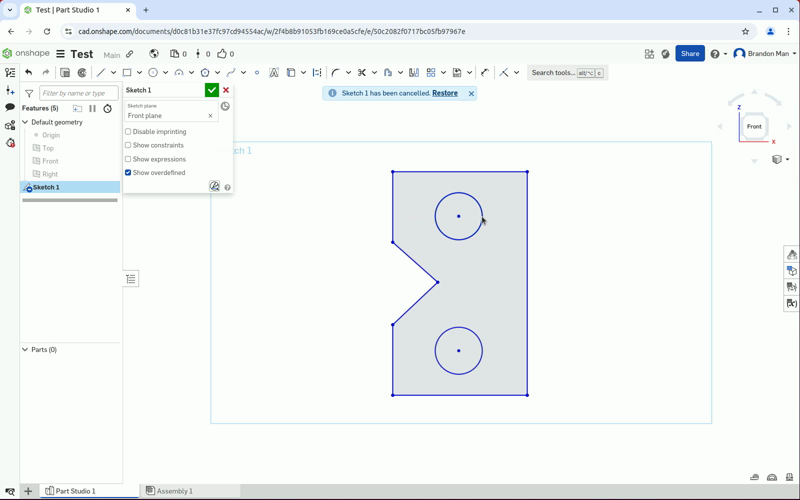
mouse_move(503, 299)
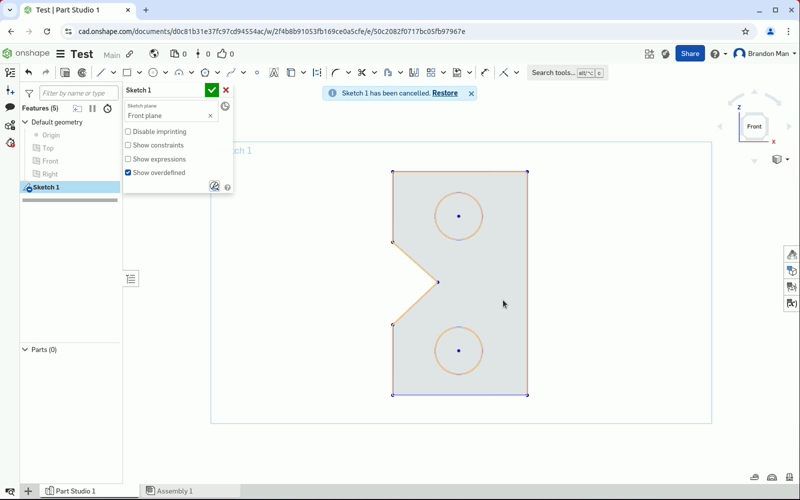
click(503, 299)
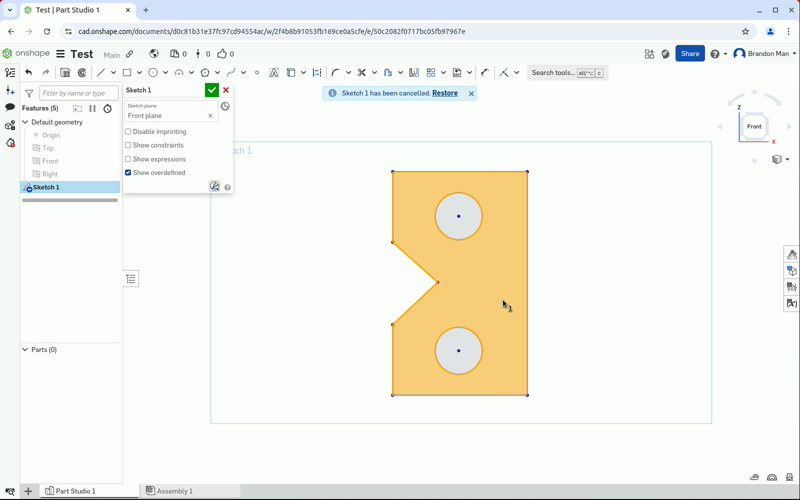
mouse_move(73, 352)
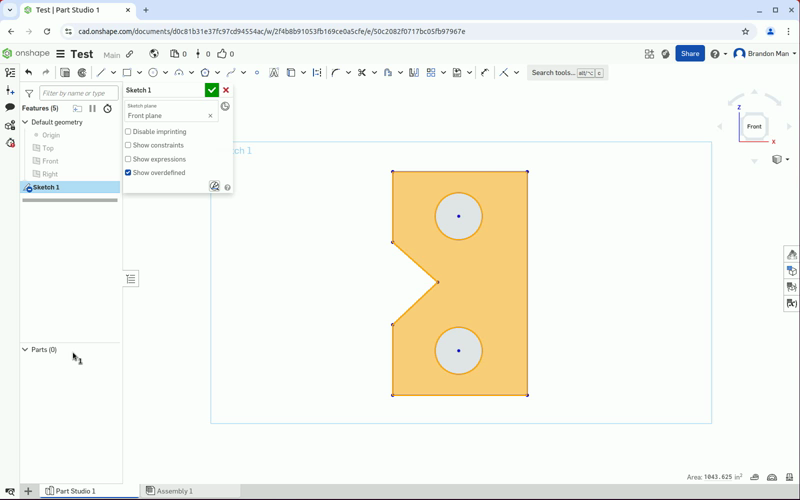
key(shift+y)
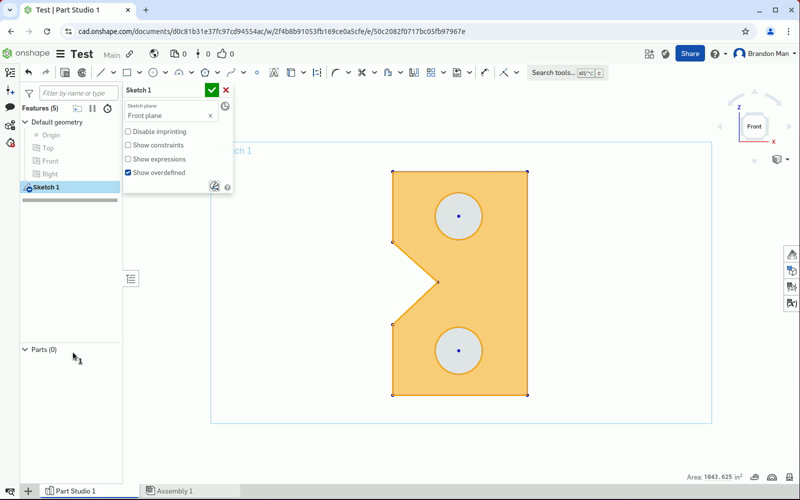
key(shift+e)
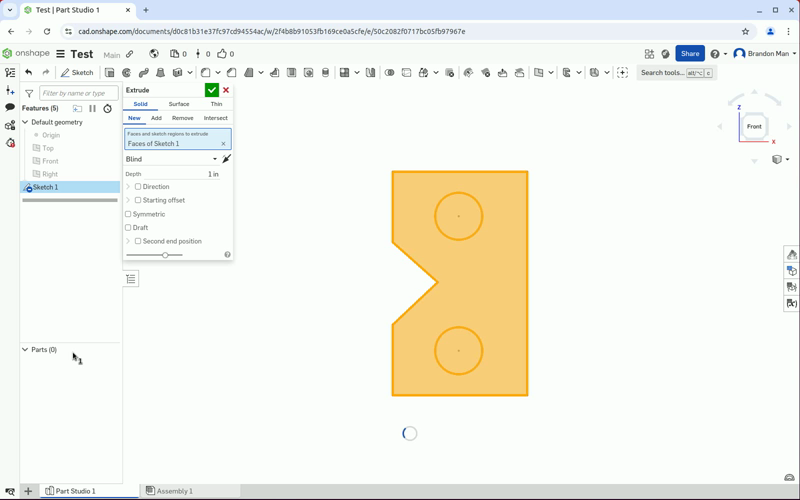
mouse_move(143, 106)
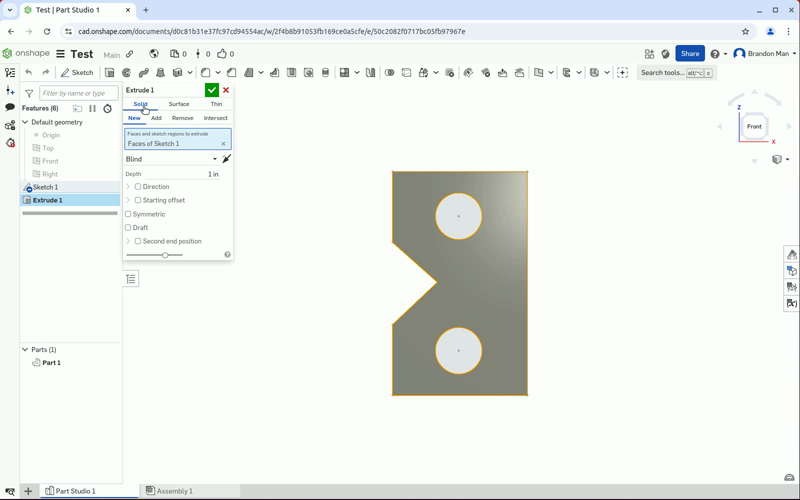
click(143, 106)
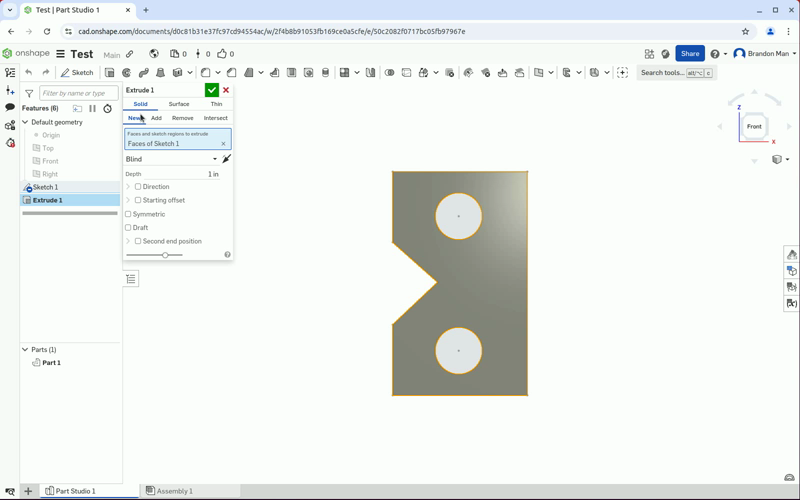
mouse_move(137, 120)
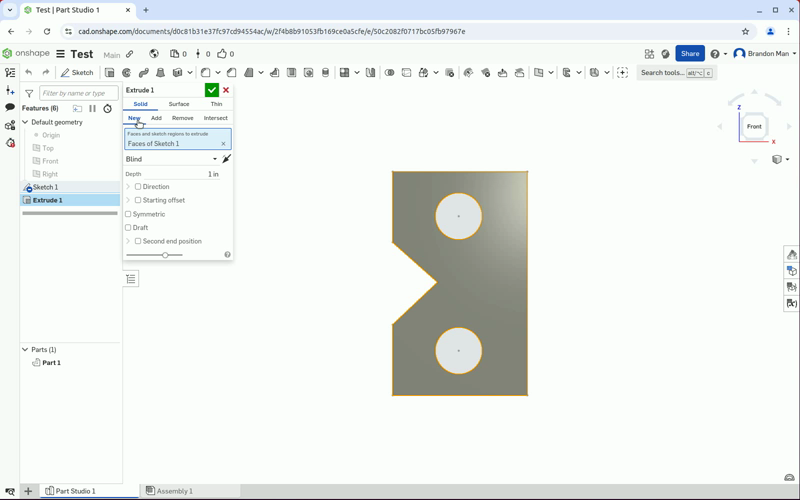
click(137, 120)
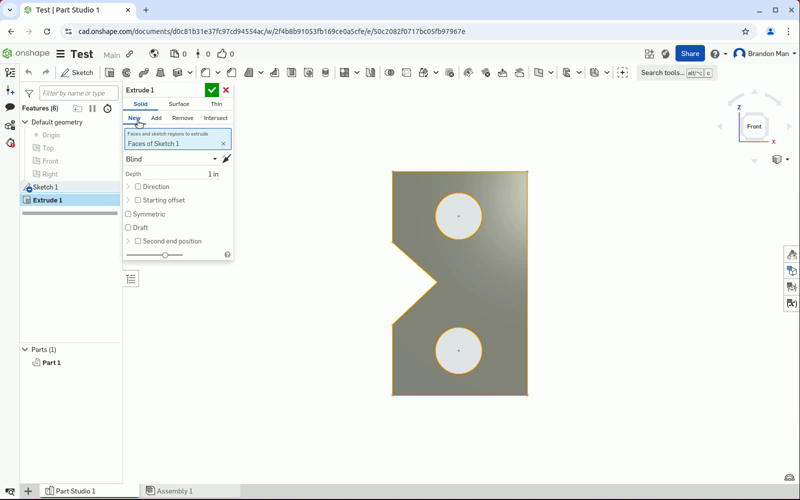
key(tab, 4)
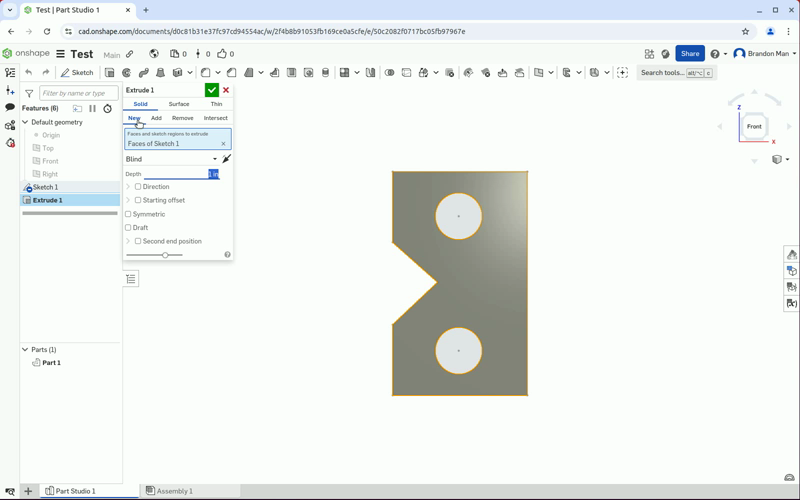
text(9.147)
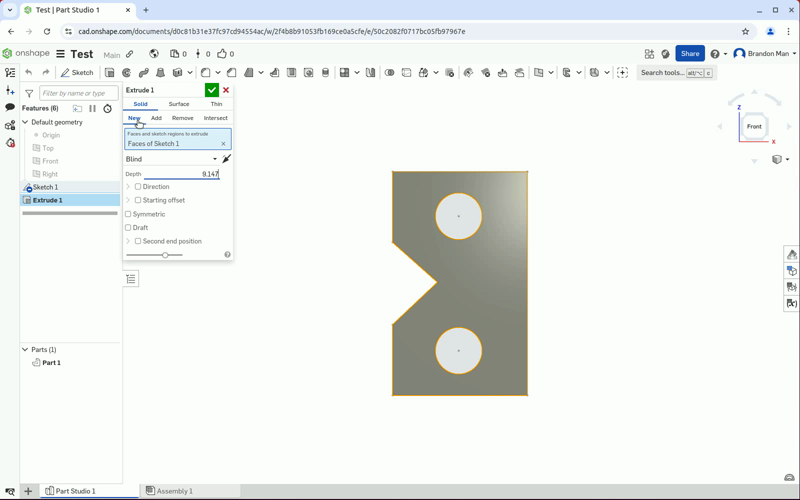
key(enter)
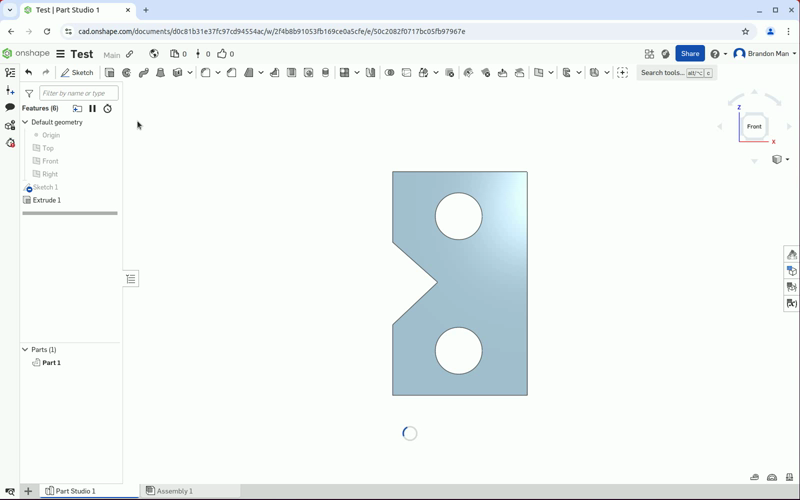
key(shift+h)
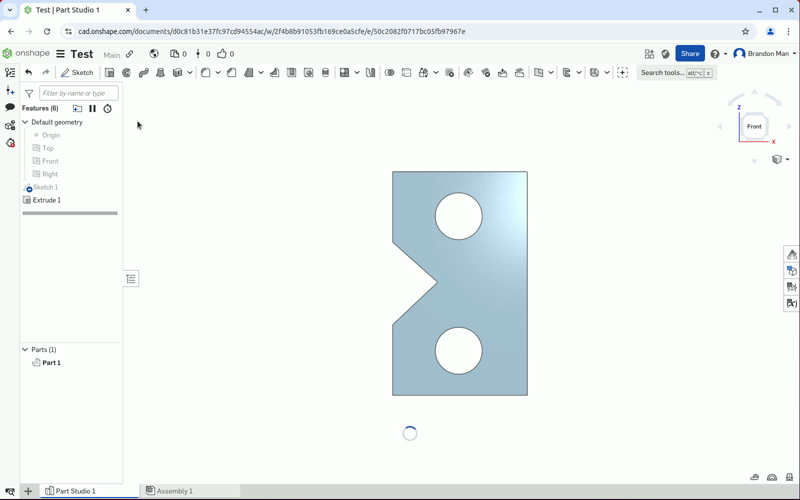
key(shift+h)
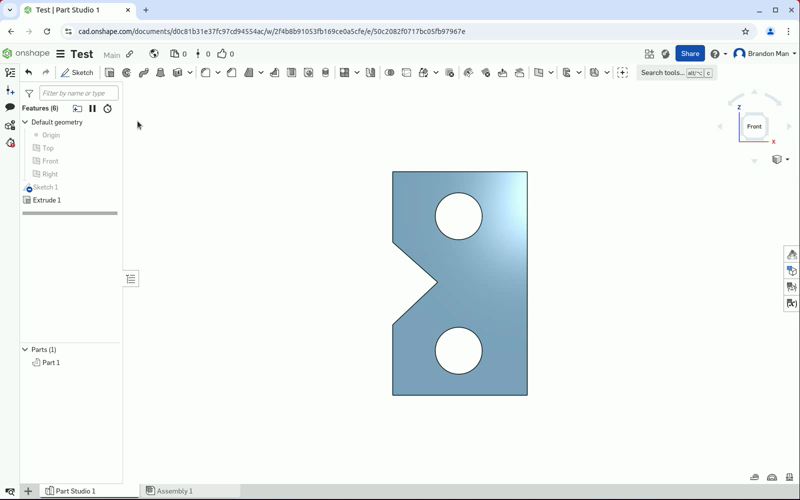
mouse_move(73, 189)
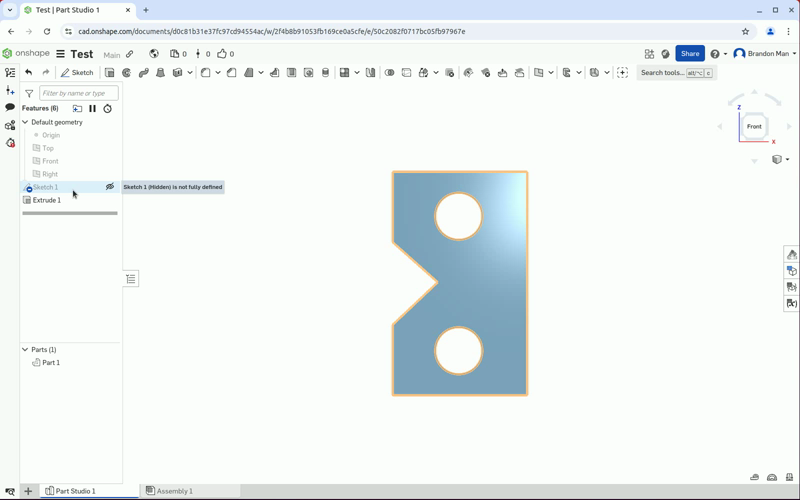
click(73, 189)
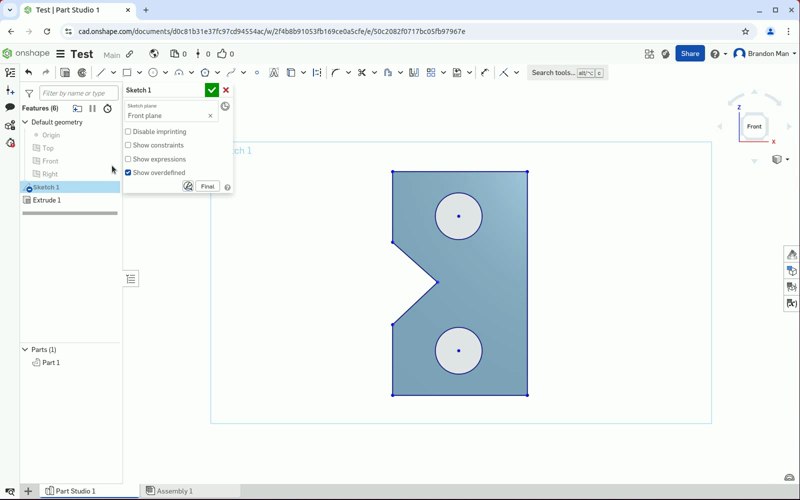
mouse_move(229, 92)
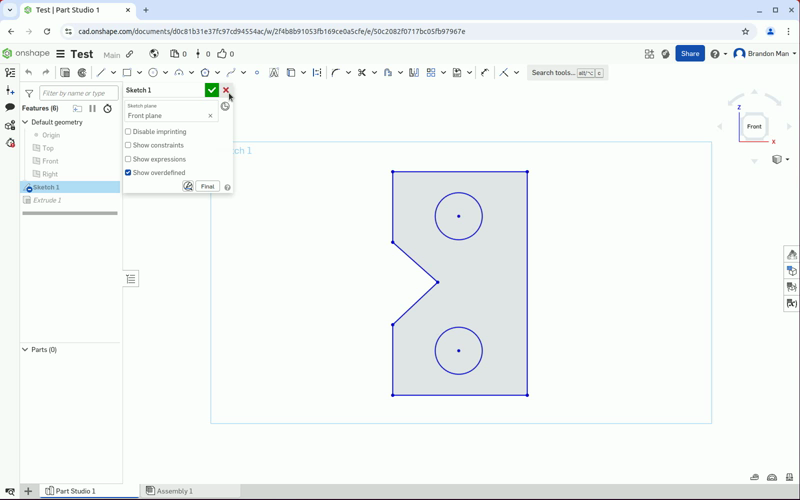
click(229, 92)
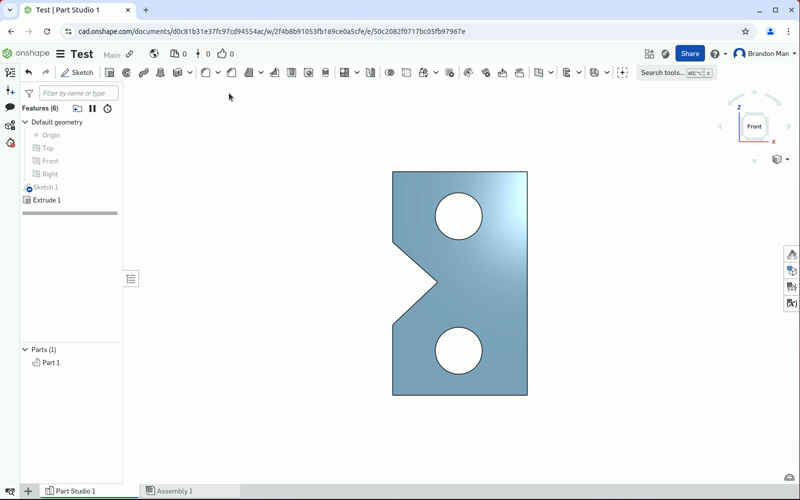
mouse_move(541, 75)
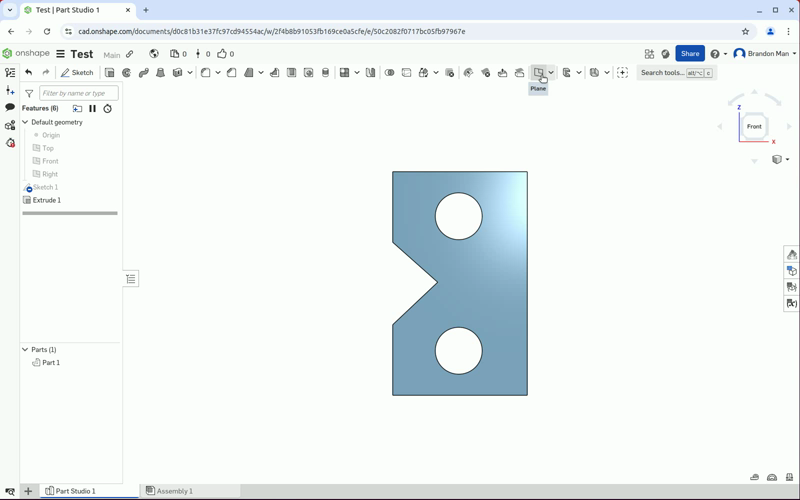
click(541, 75)
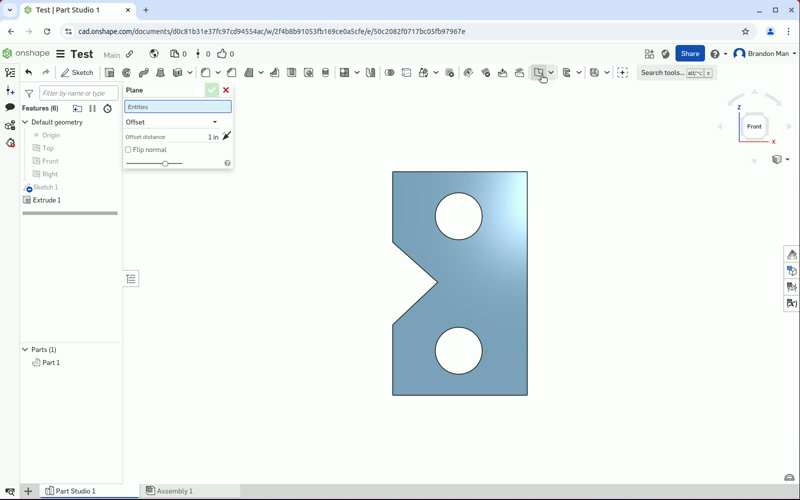
mouse_move(73, 163)
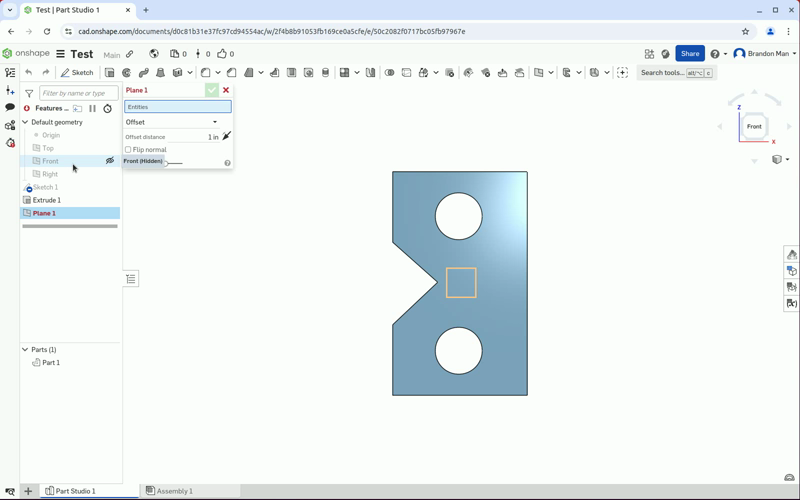
click(73, 163)
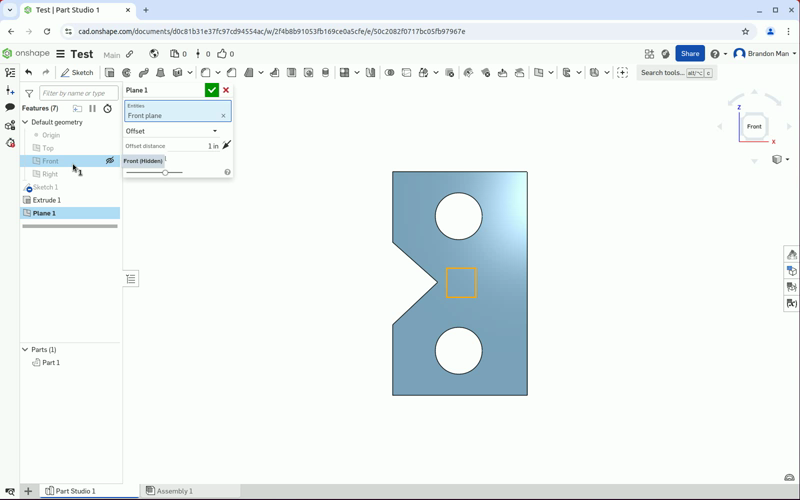
key(tab, 2)
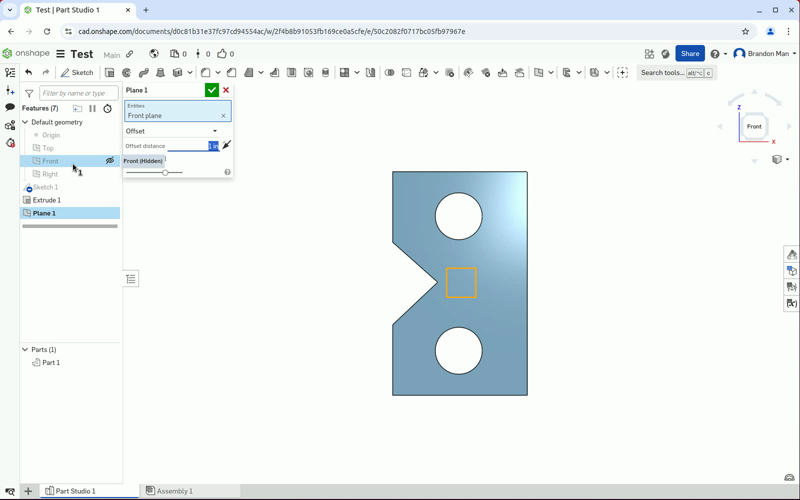
text(9.151)
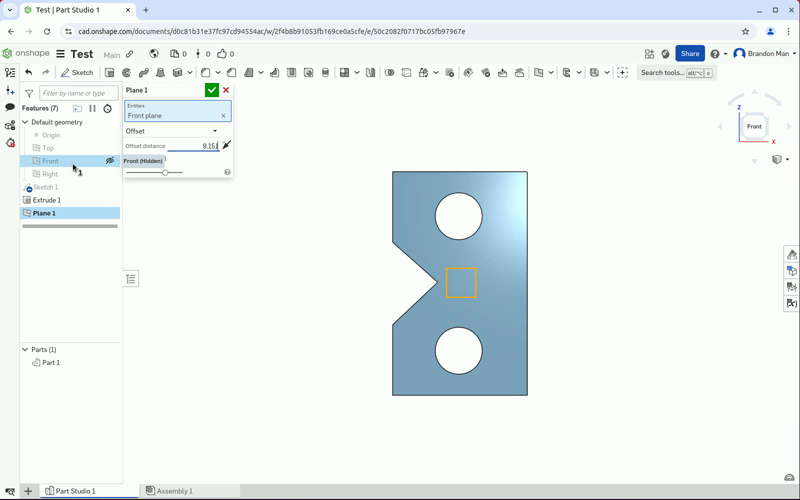
key(enter, 2)
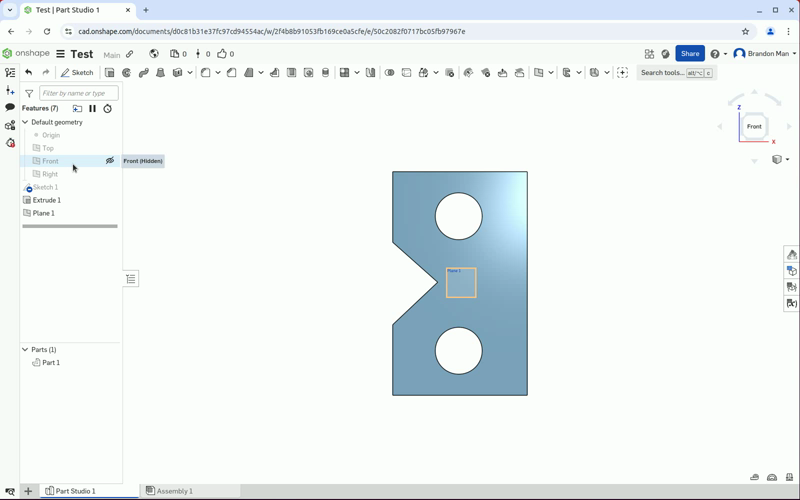
key(shift+s)
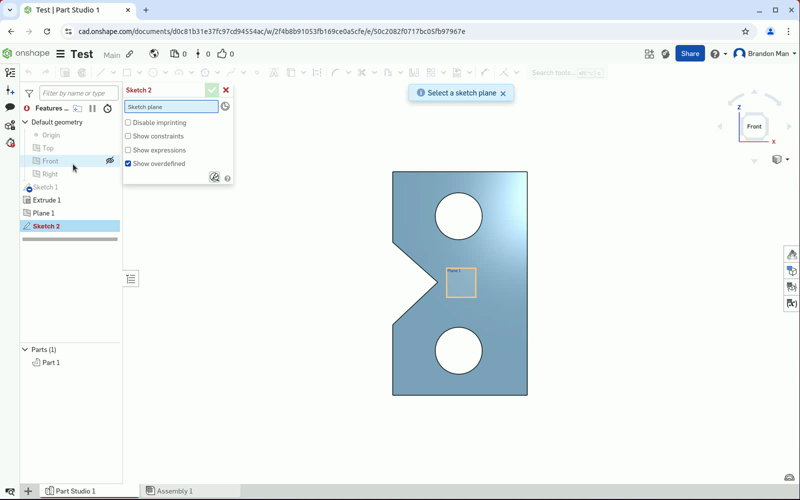
mouse_move(73, 215)
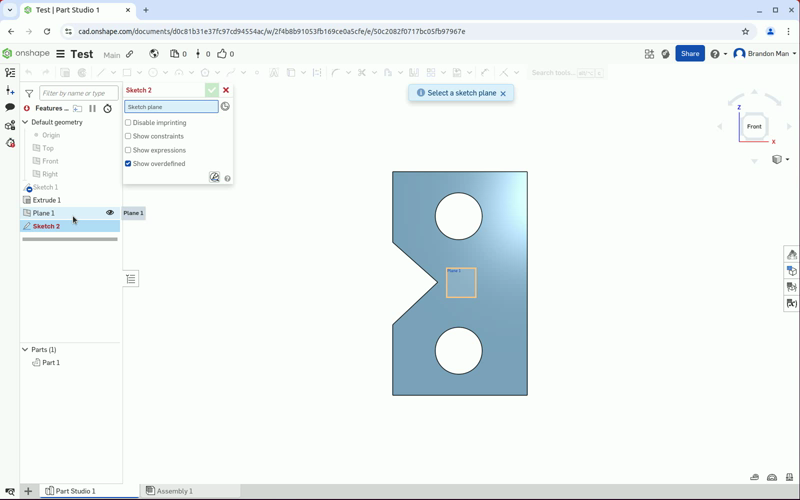
click(73, 215)
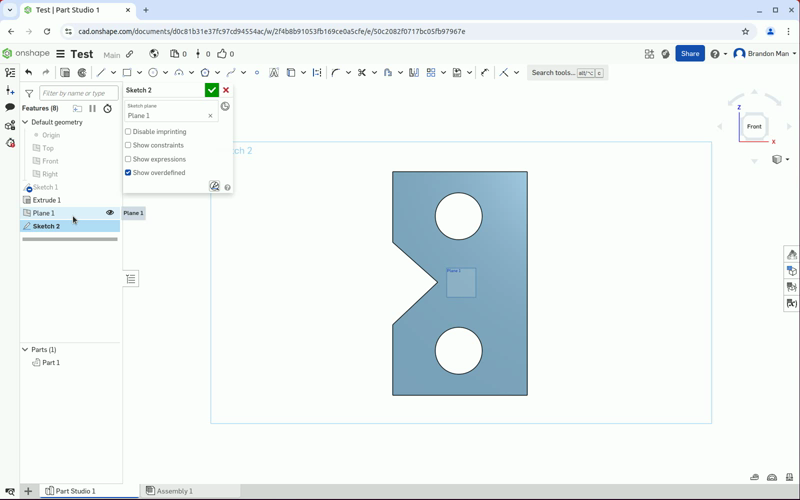
mouse_move(73, 352)
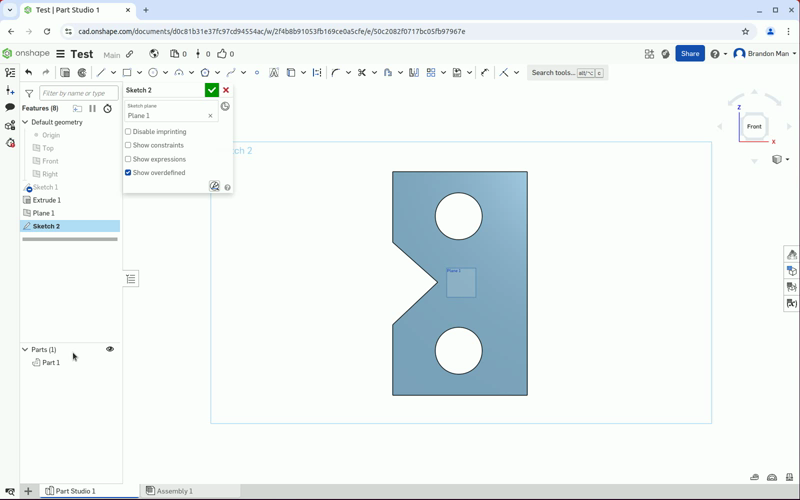
key(y)
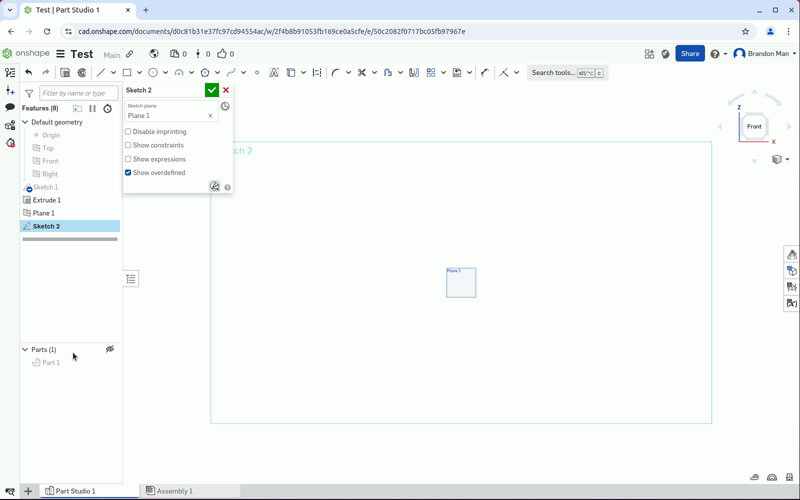
key(c)
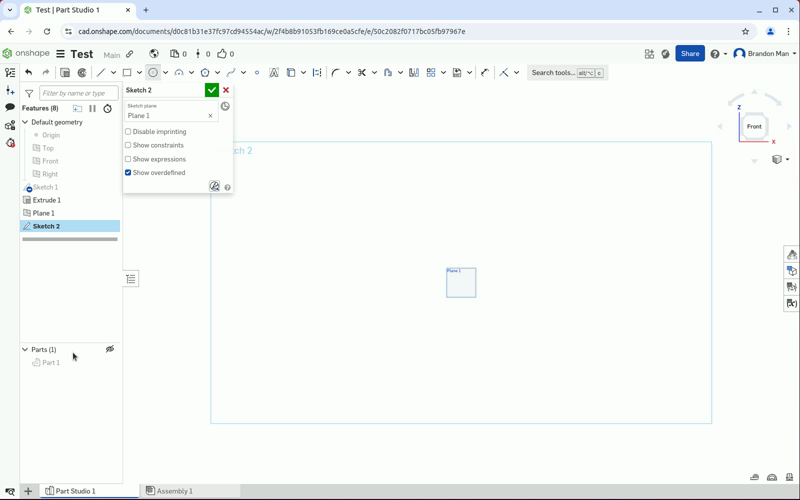
key_down(shift)
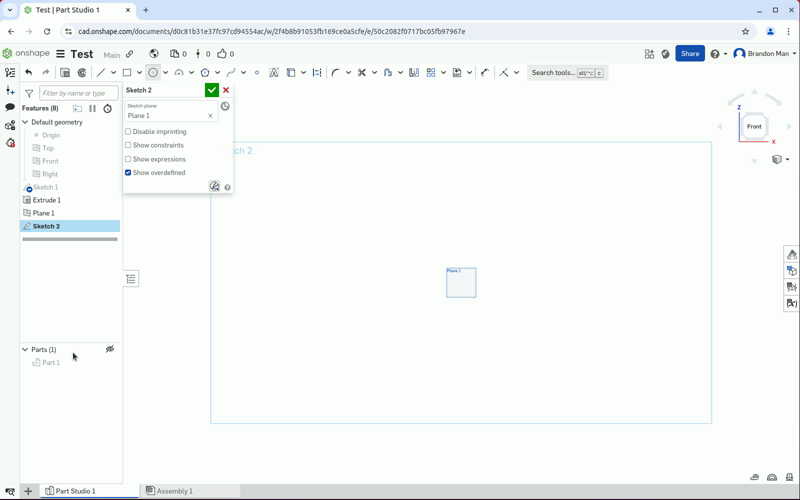
mouse_move(461, 282)
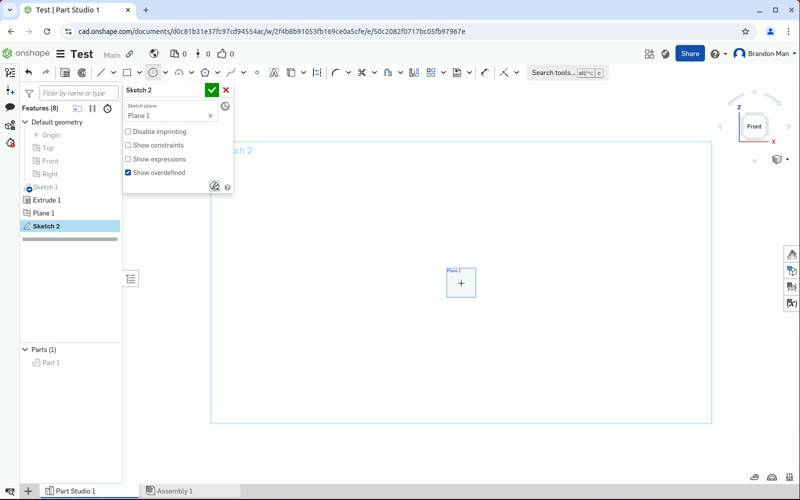
click(461, 282)
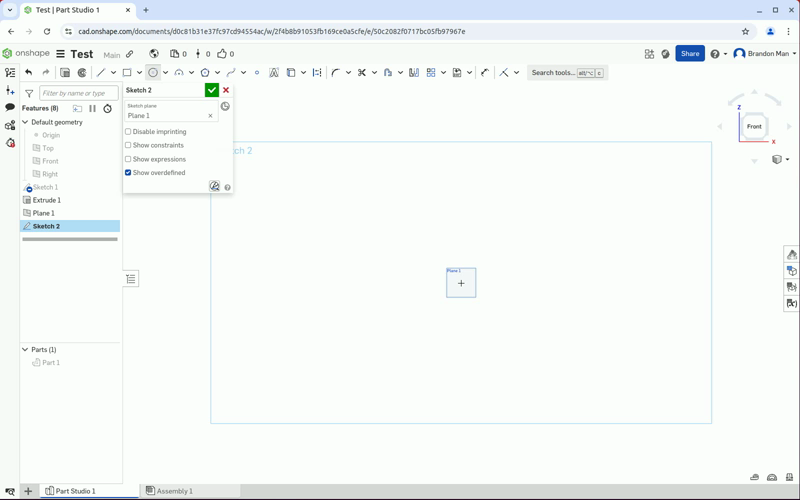
key_up(shift)
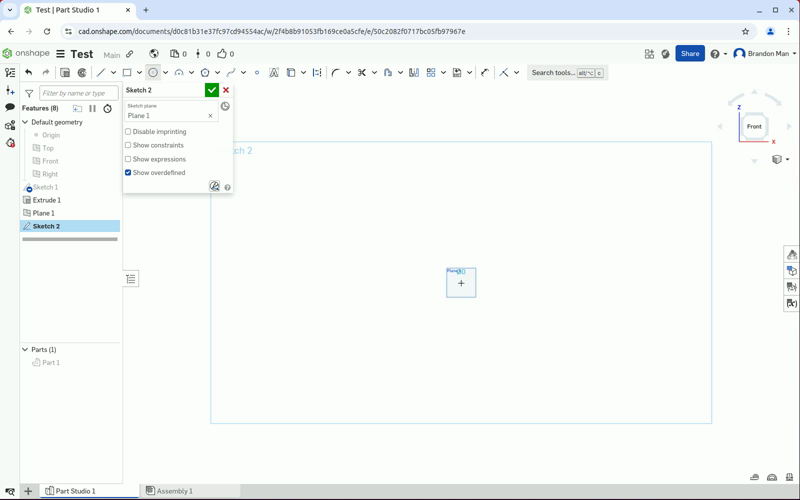
mouse_move(484, 282)
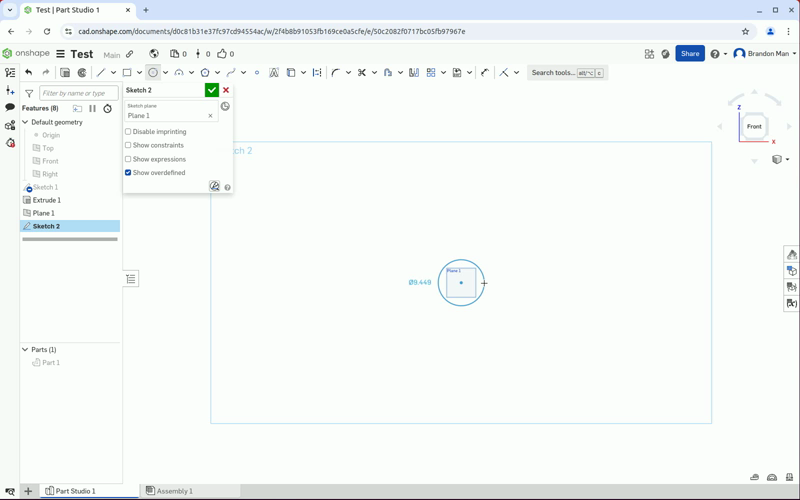
click(484, 282)
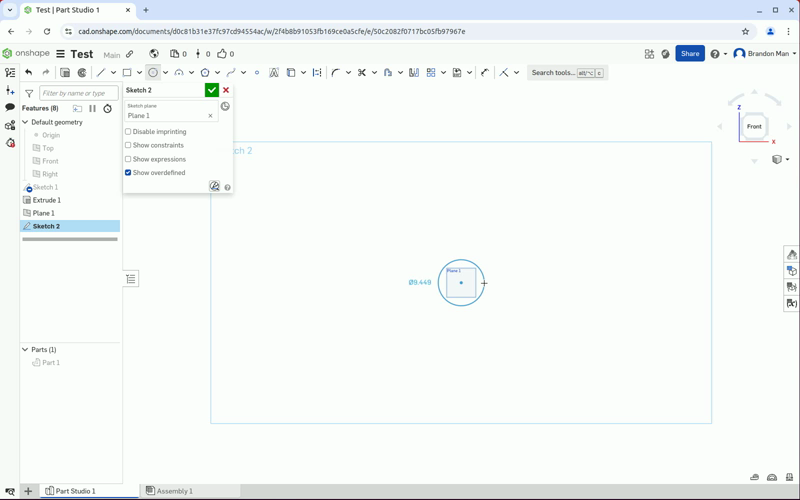
key(esc)
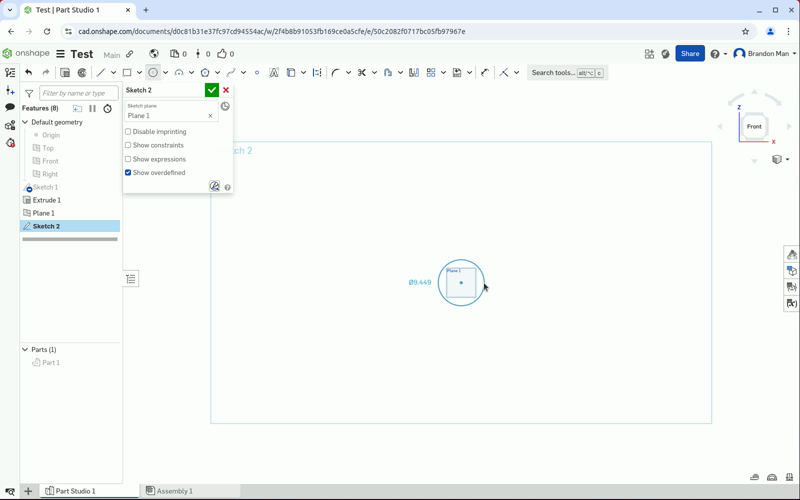
key(c)
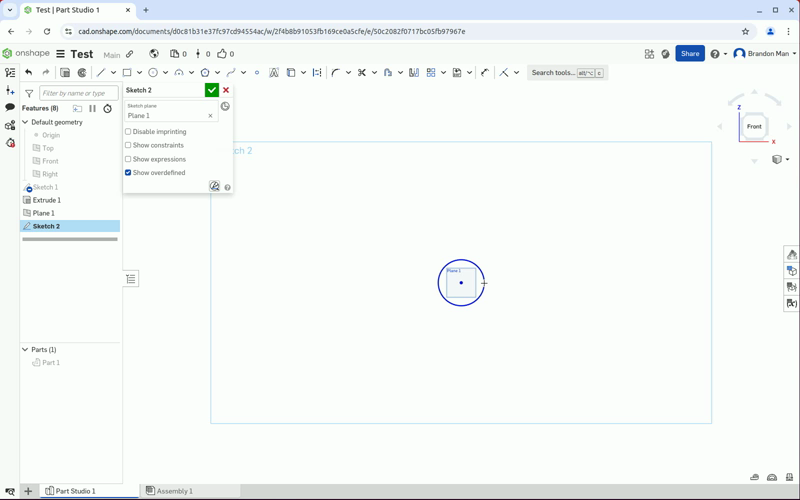
key_down(shift)
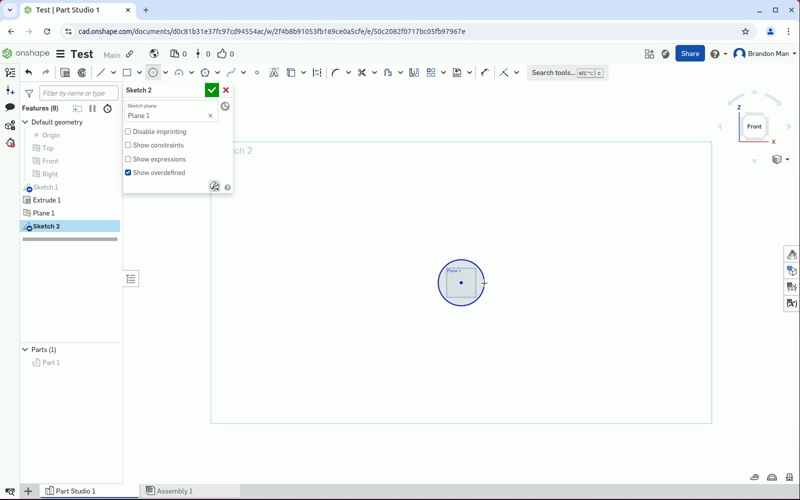
mouse_move(461, 282)
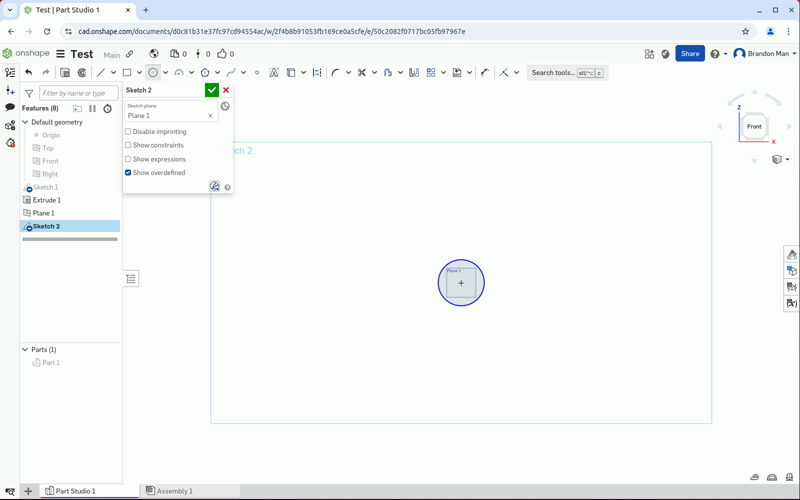
click(461, 282)
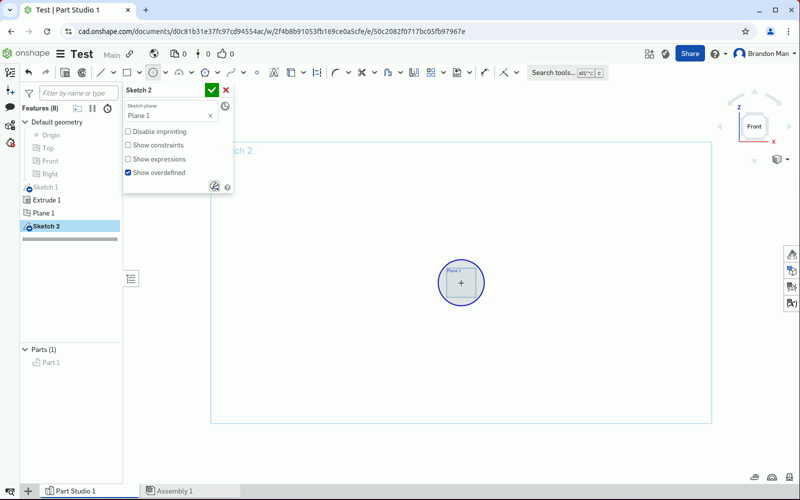
key_up(shift)
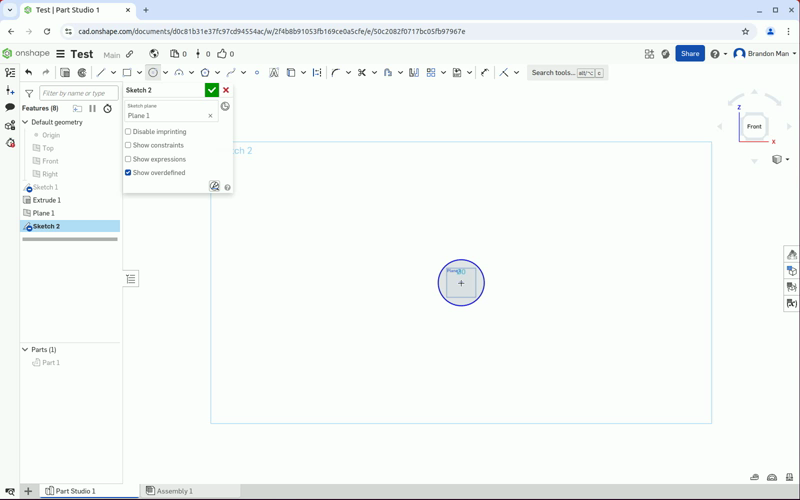
mouse_move(479, 282)
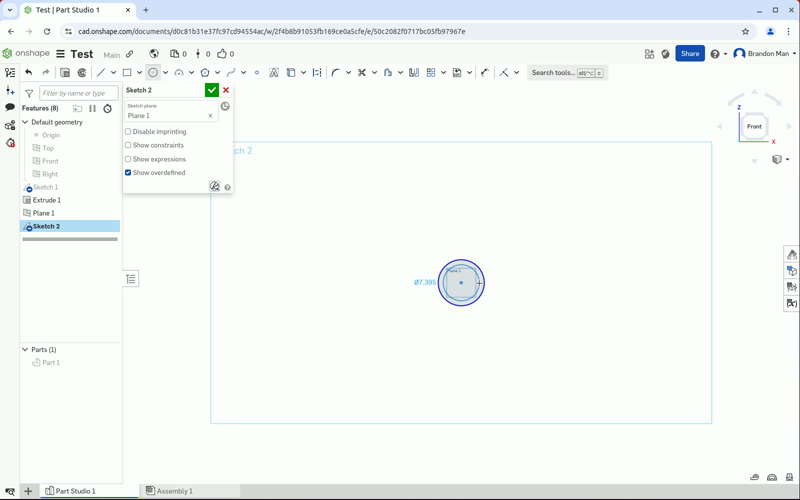
click(479, 282)
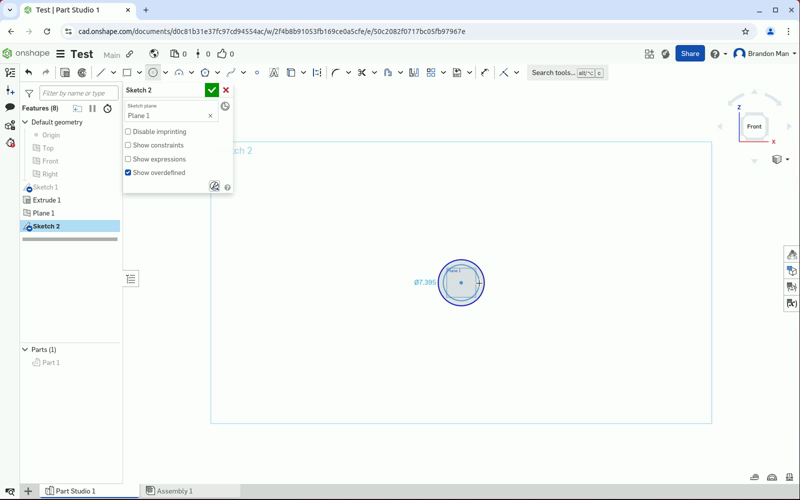
key(esc)
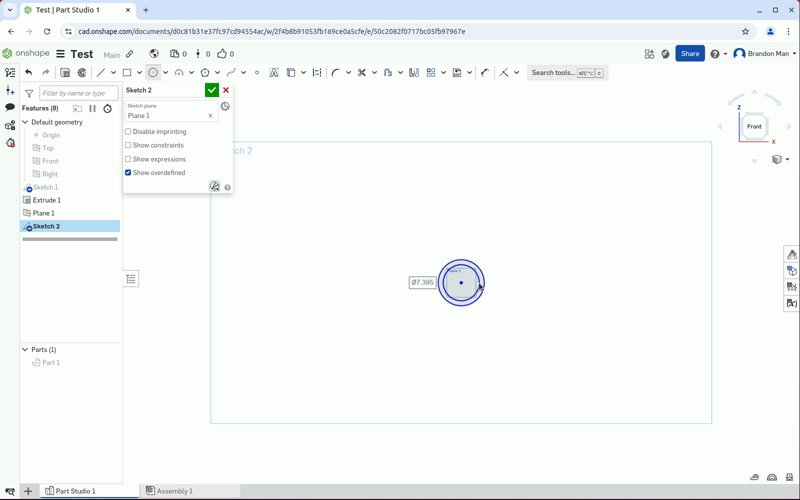
mouse_move(442, 286)
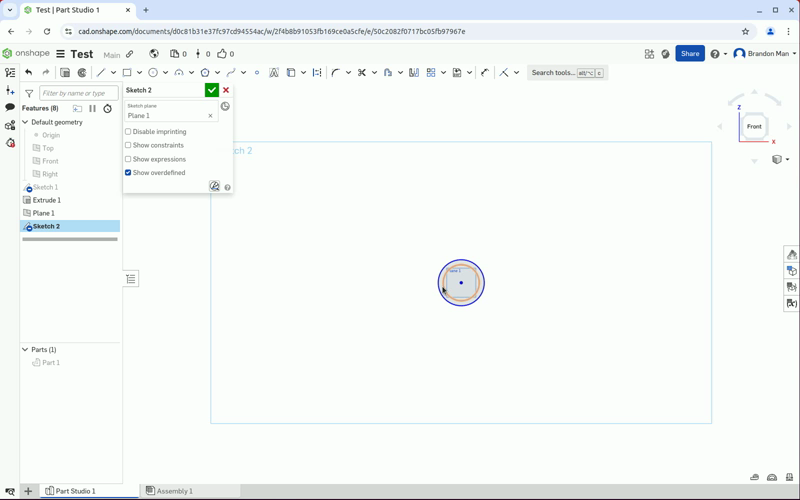
scroll(6)
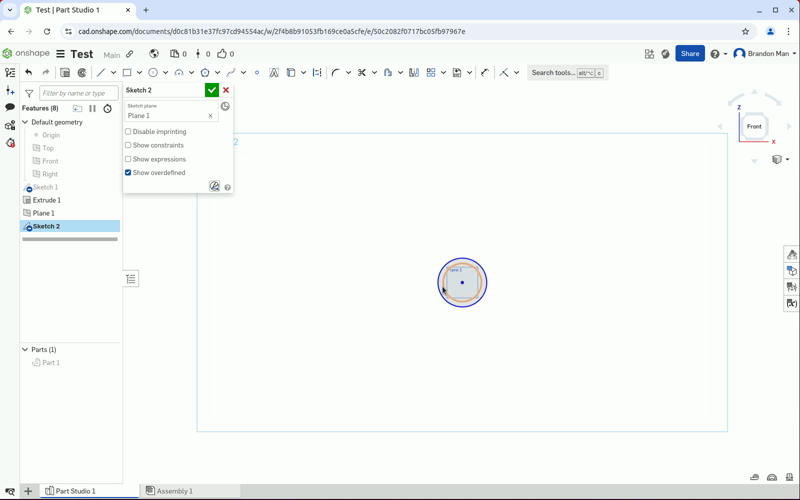
scroll(6)
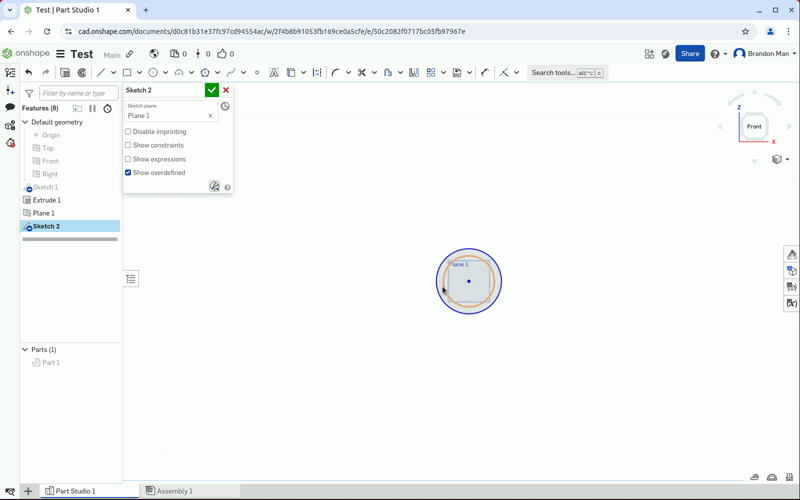
scroll(6)
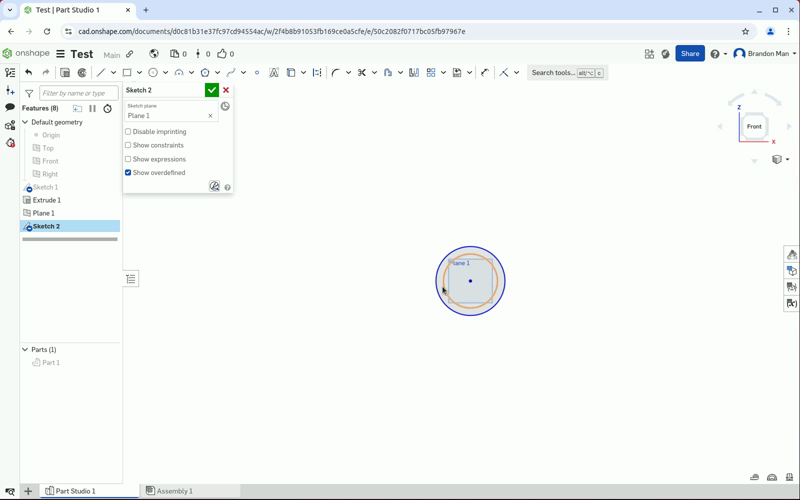
scroll(6)
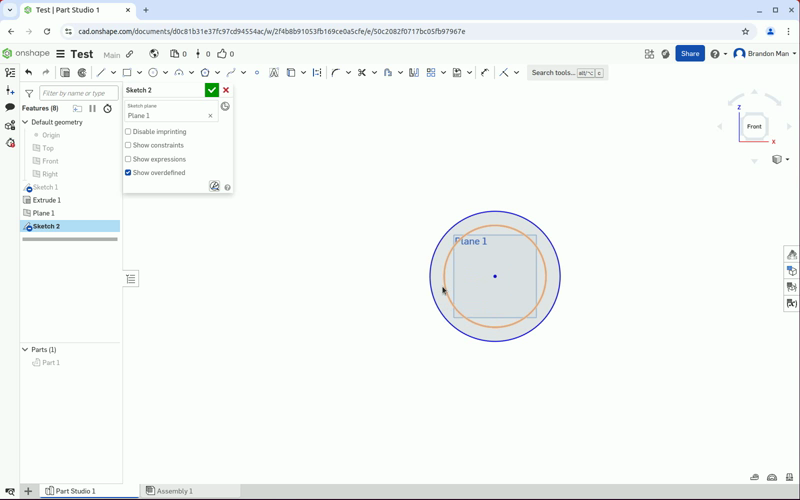
scroll(6)
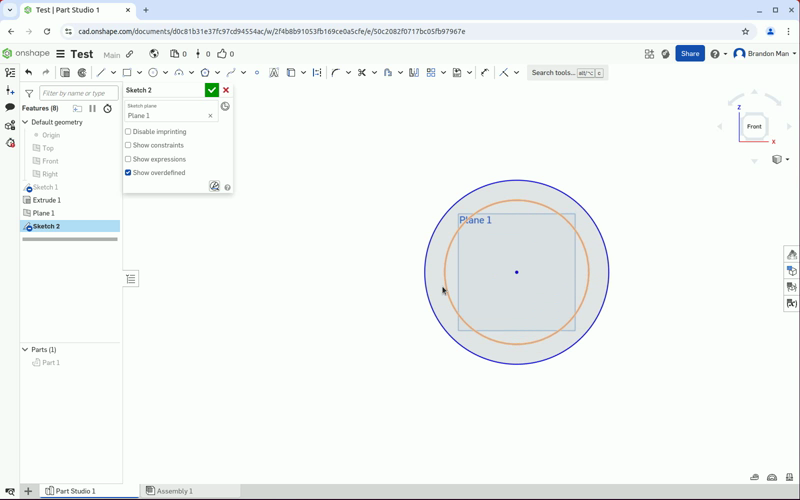
scroll(6)
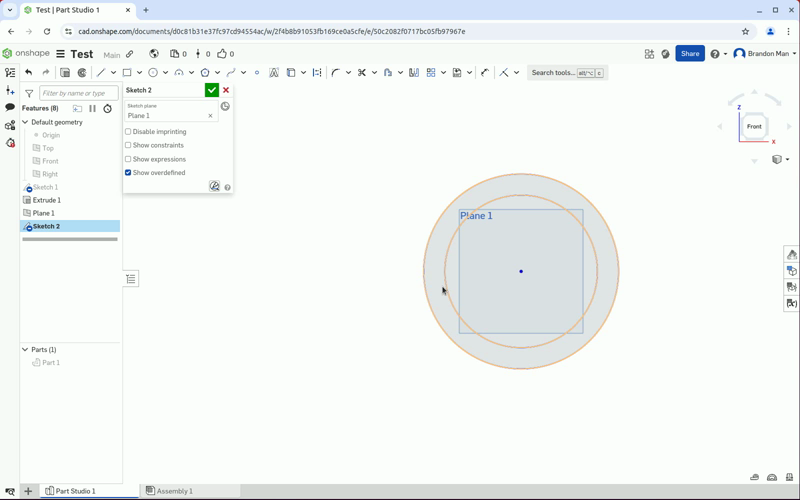
scroll(6)
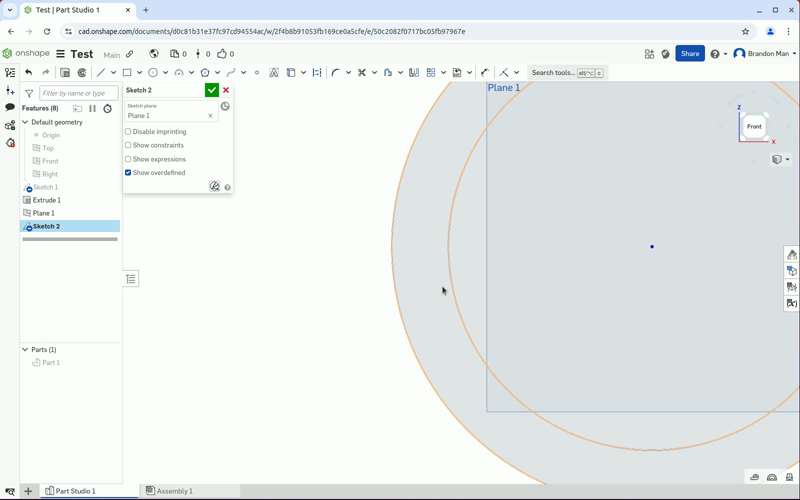
click(442, 286)
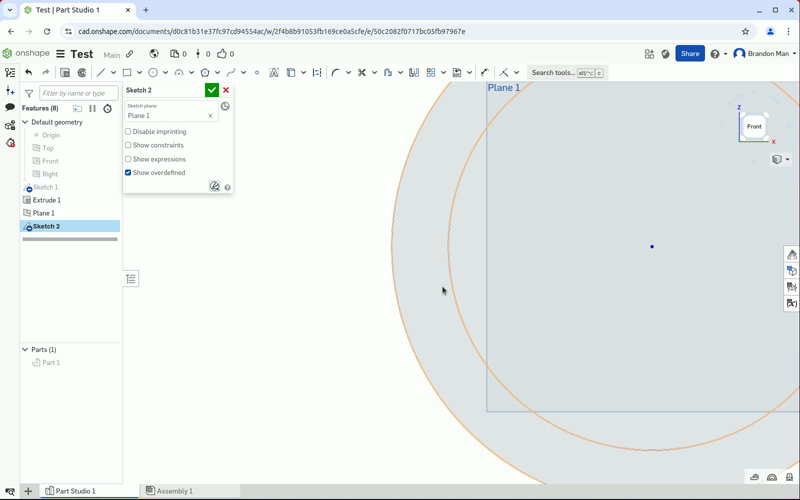
scroll(-6)
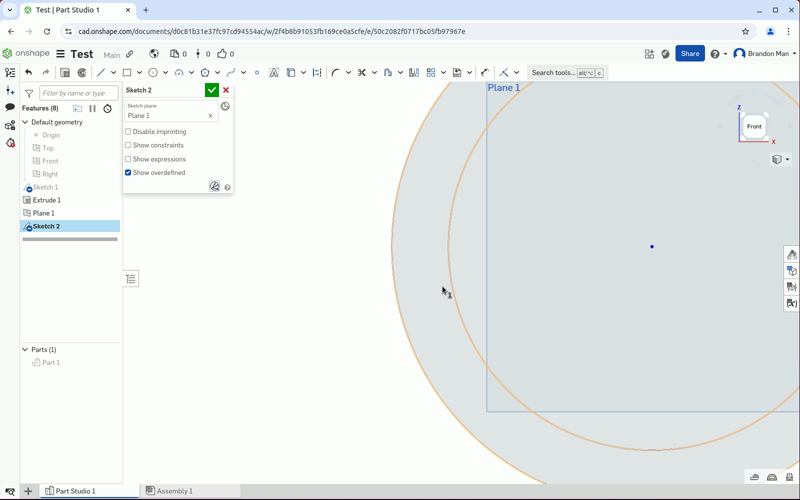
scroll(-6)
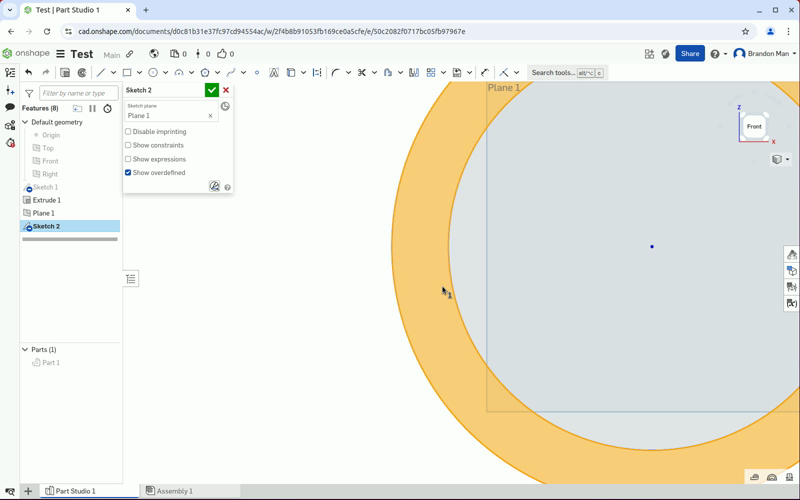
scroll(-6)
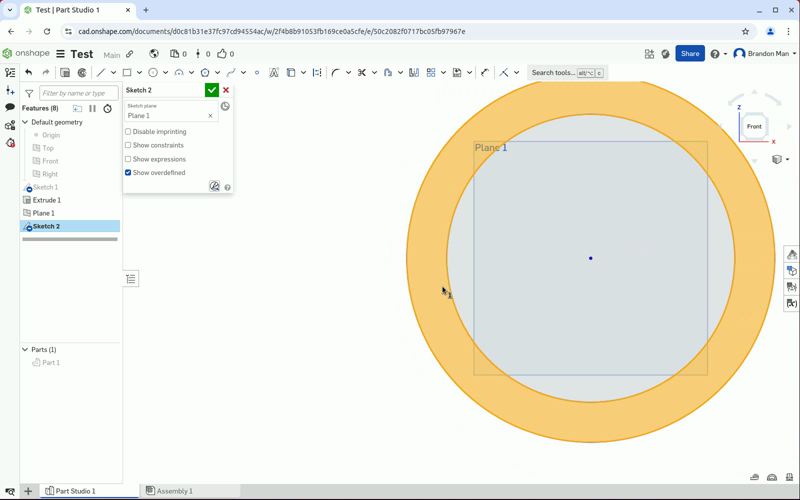
scroll(-6)
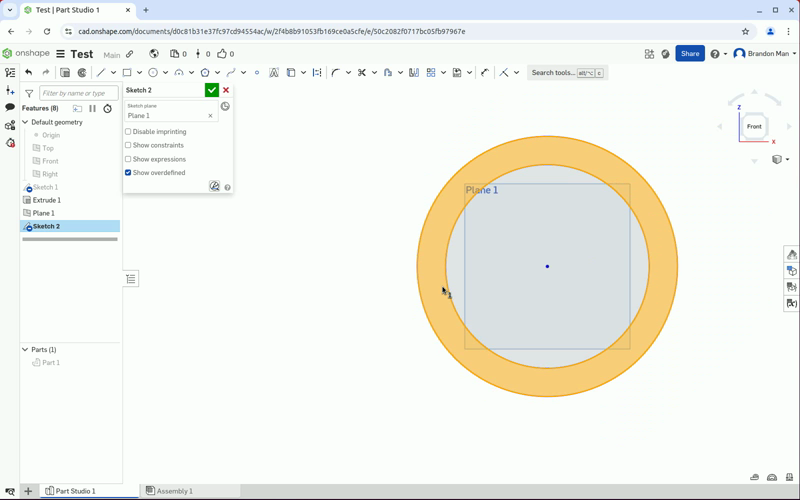
scroll(-6)
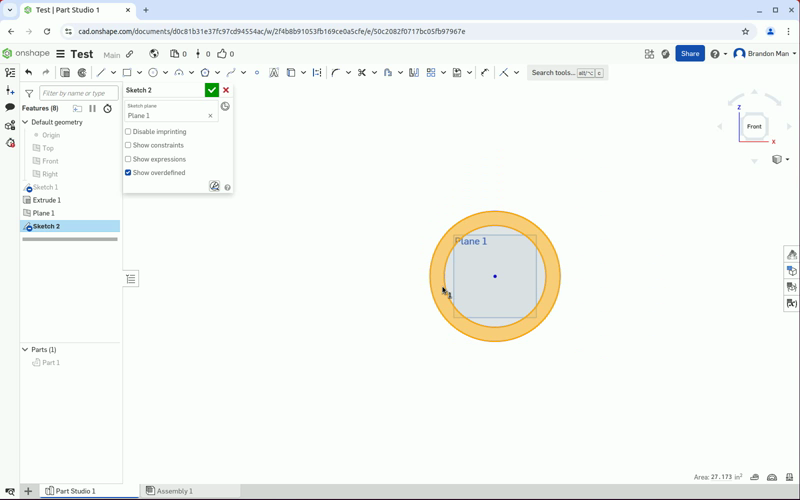
scroll(-6)
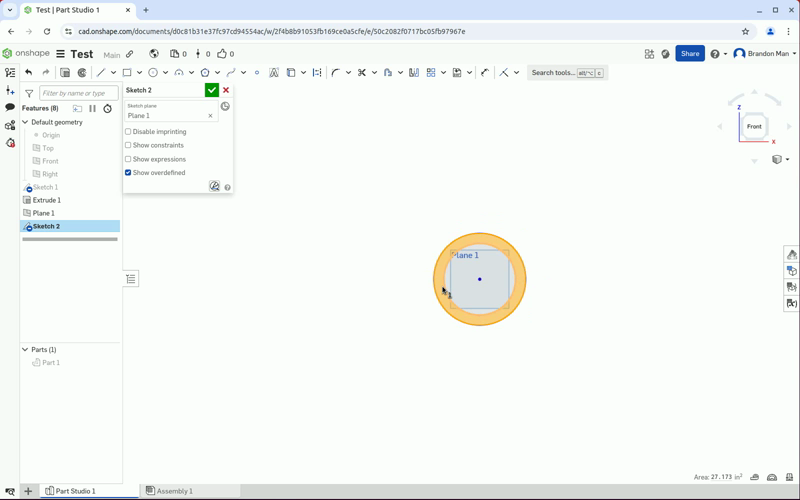
scroll(-6)
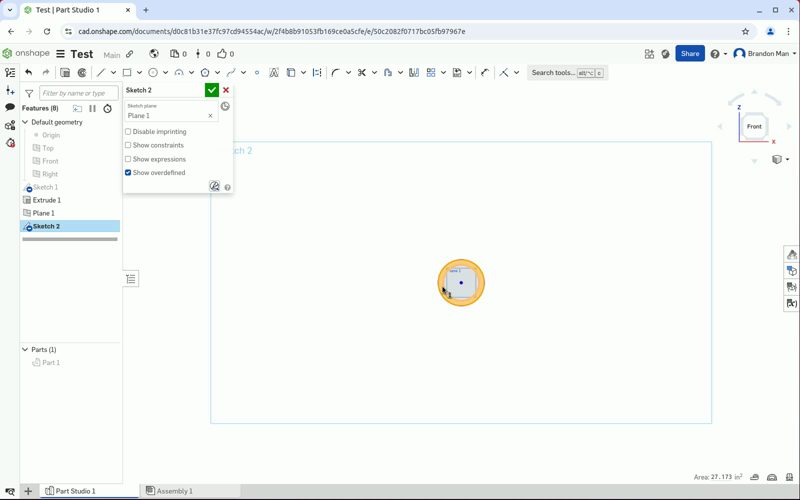
mouse_move(73, 352)
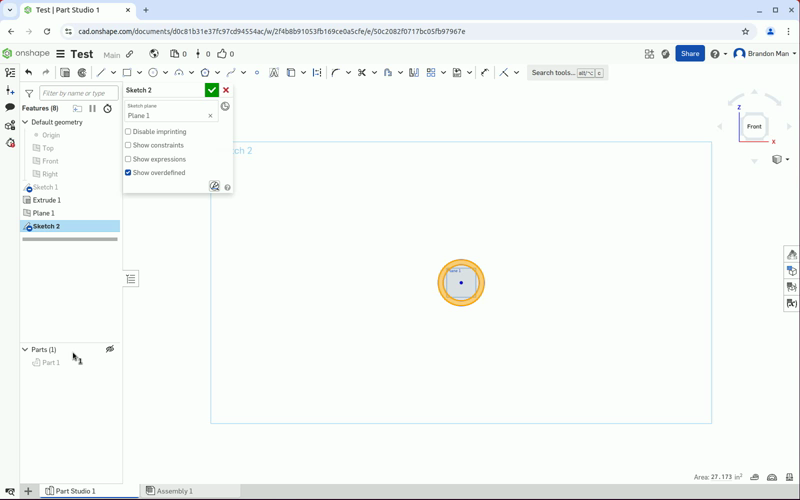
key(shift+y)
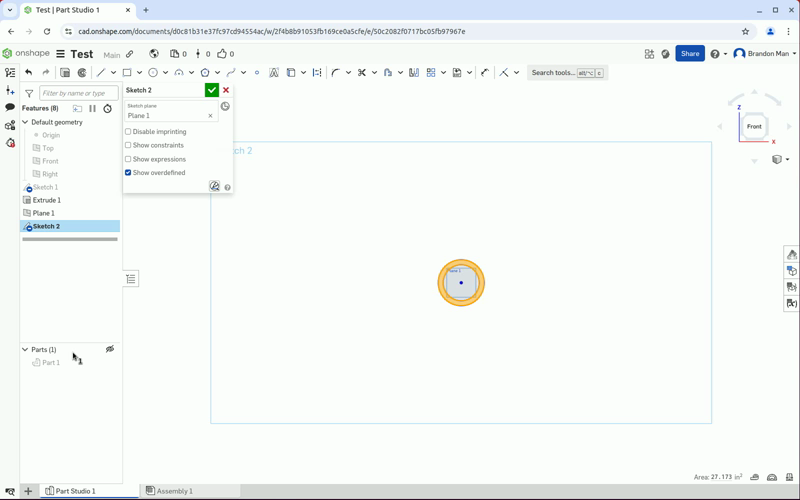
key(shift+e)
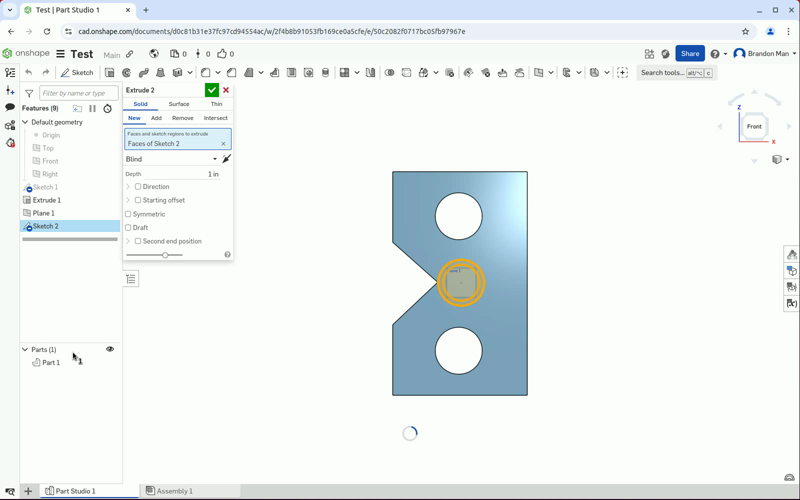
mouse_move(143, 106)
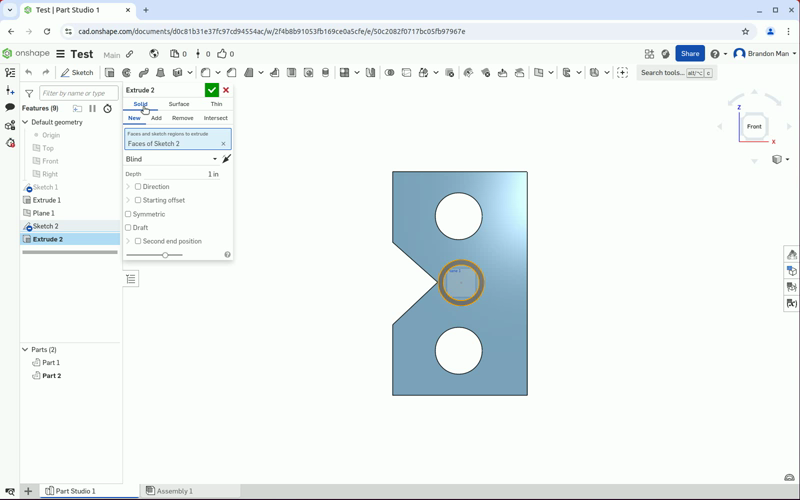
click(143, 106)
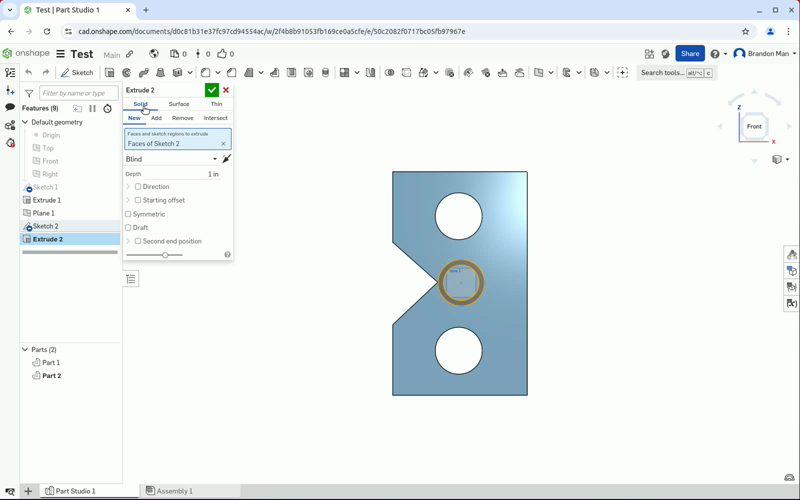
mouse_move(137, 120)
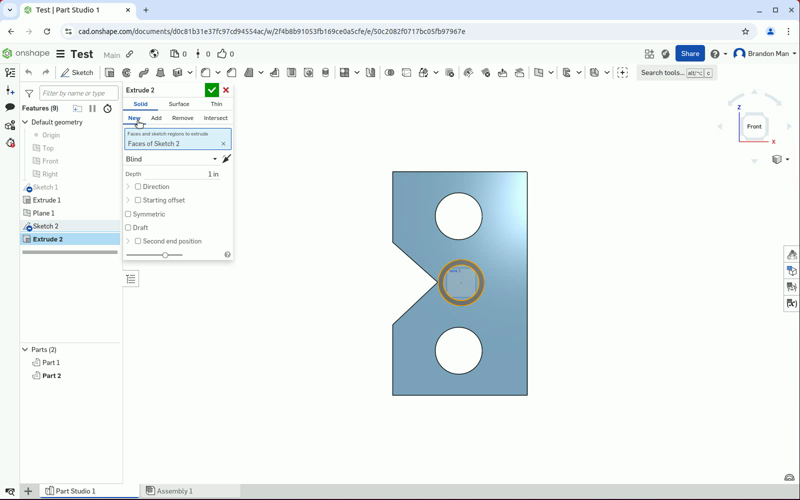
click(137, 120)
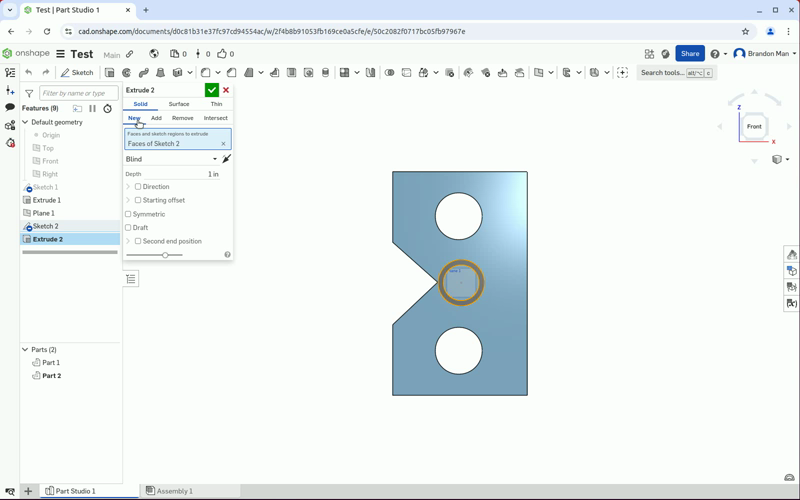
key(tab, 4)
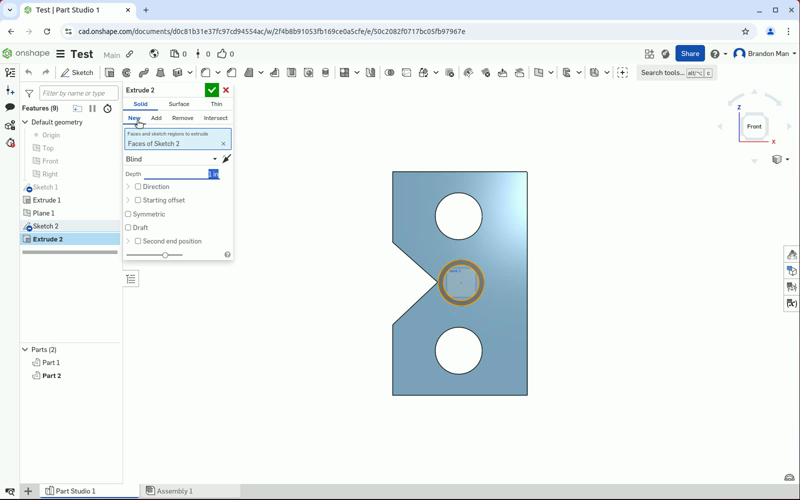
text(13.961)
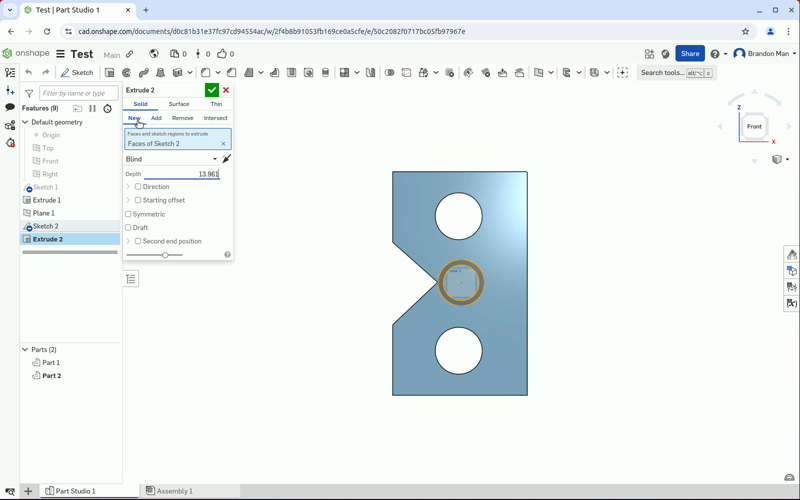
key(enter)
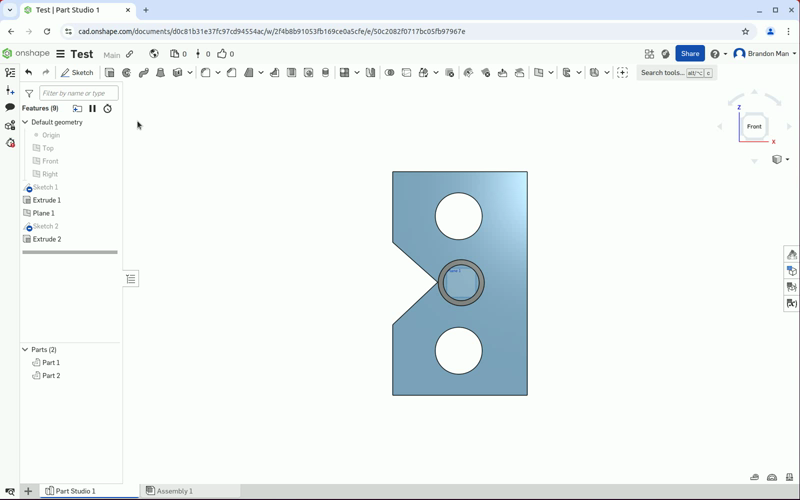
key(shift+h)
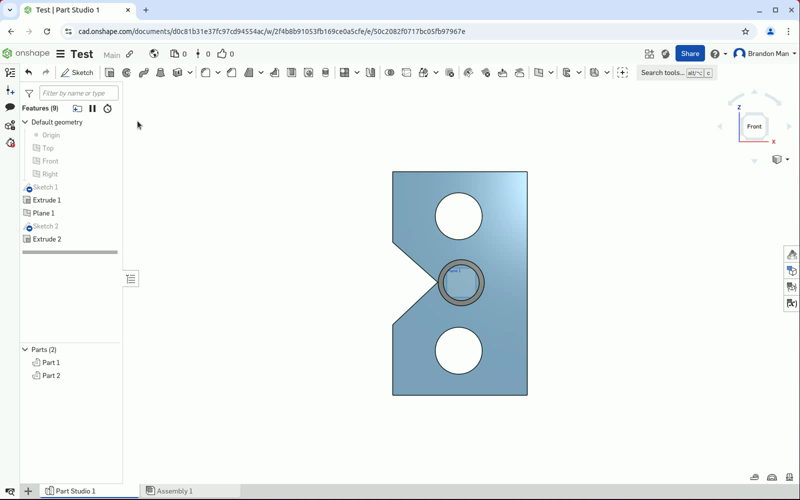
key(shift+h)
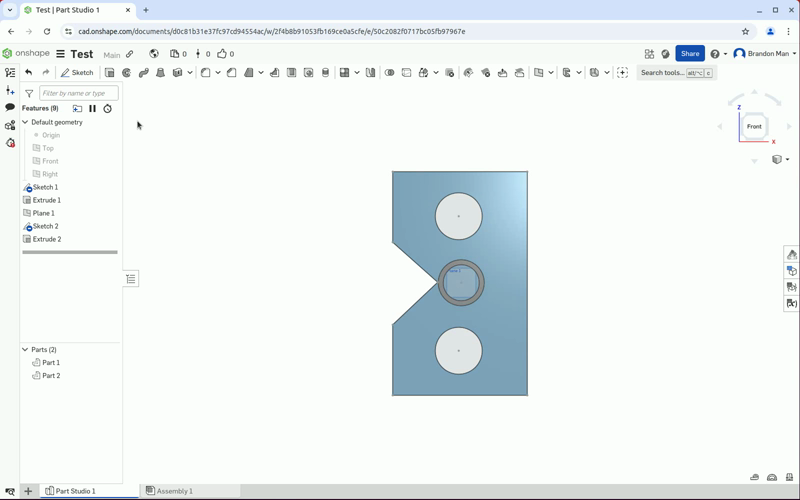
key(shift+7)
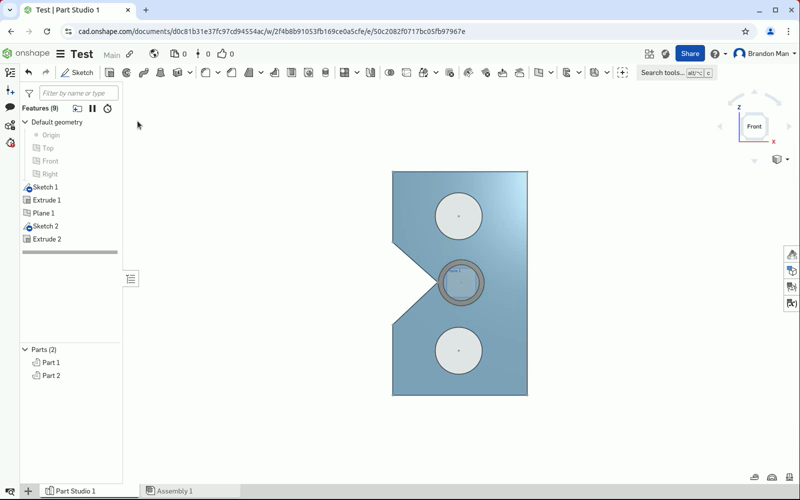
key(left, 2)
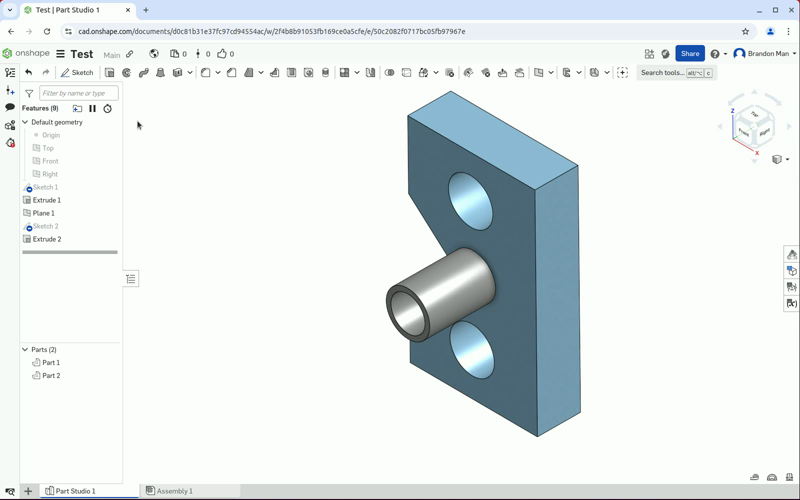
key(down, 2)
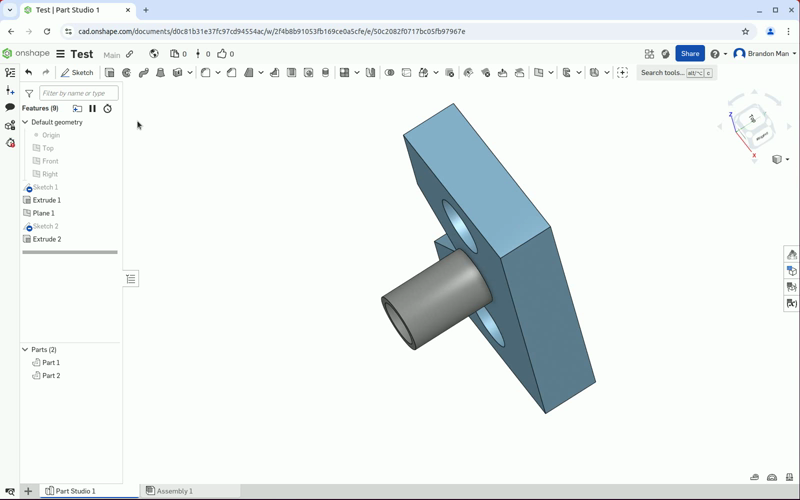
key(up, 2)
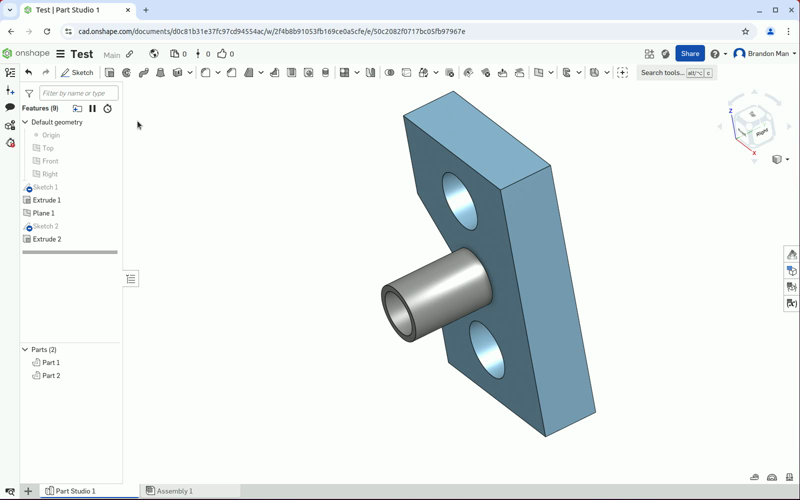
key(right, 2)
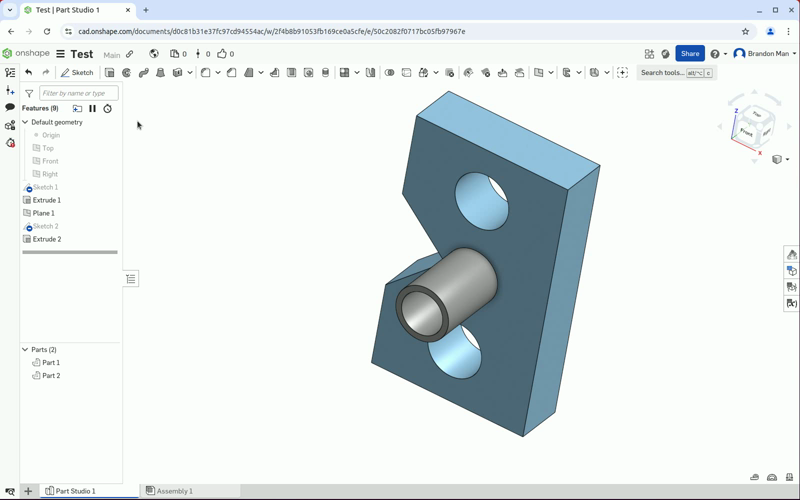
mouse_move(73, 189)
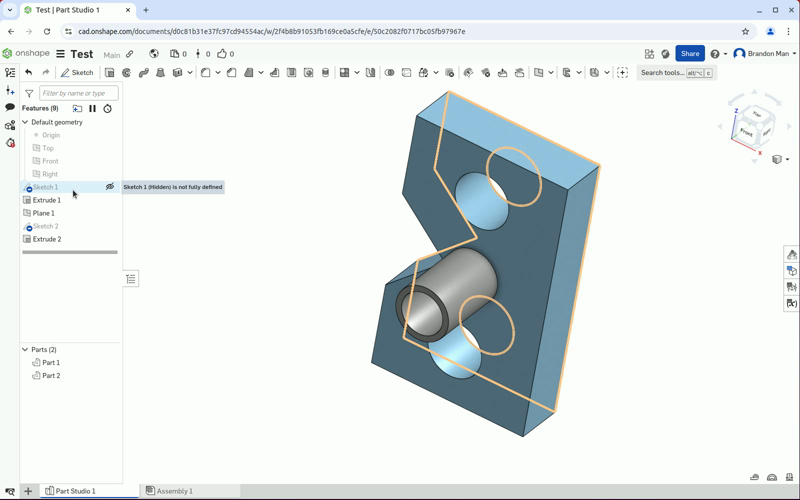
click(73, 189)